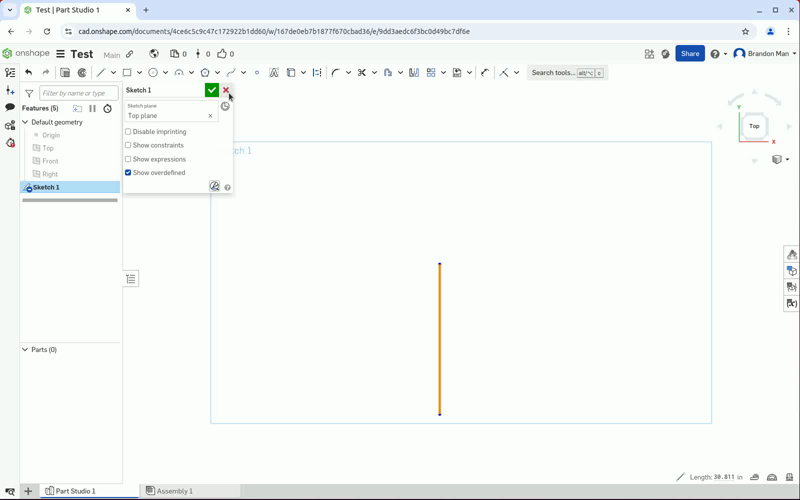
key(shift+h)
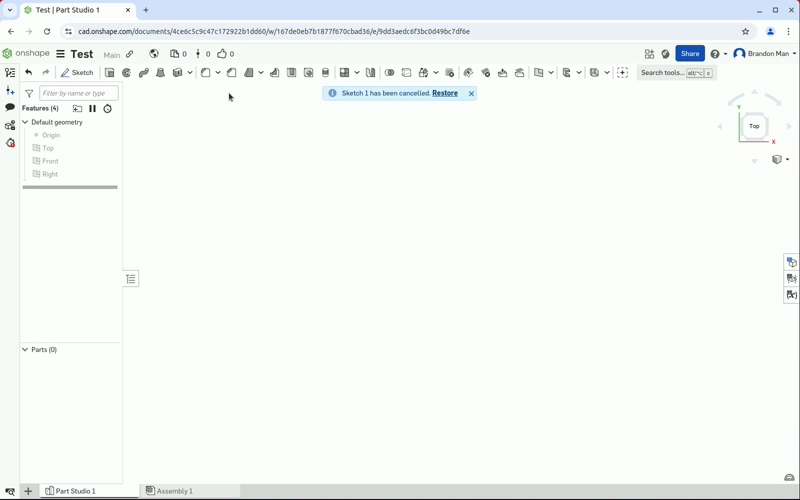
mouse_move(73, 352)
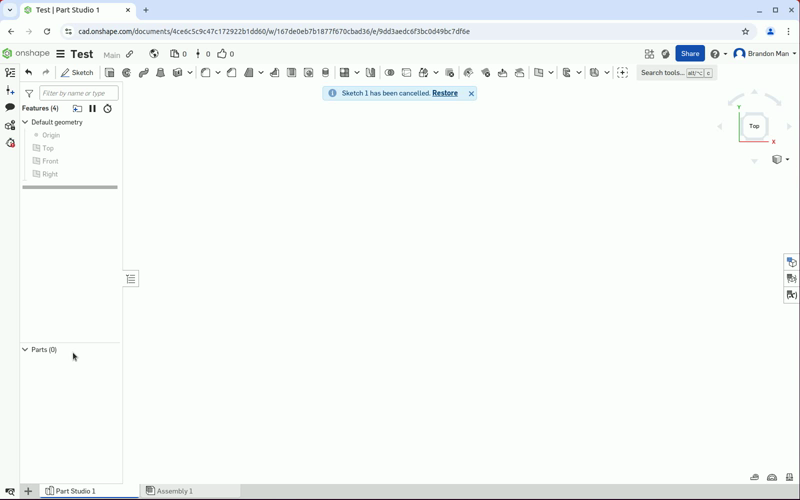
key(y)
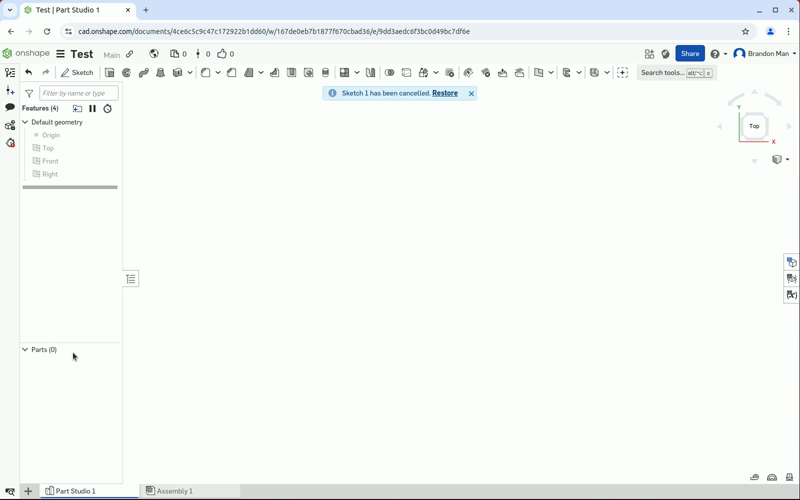
key(shift+p)
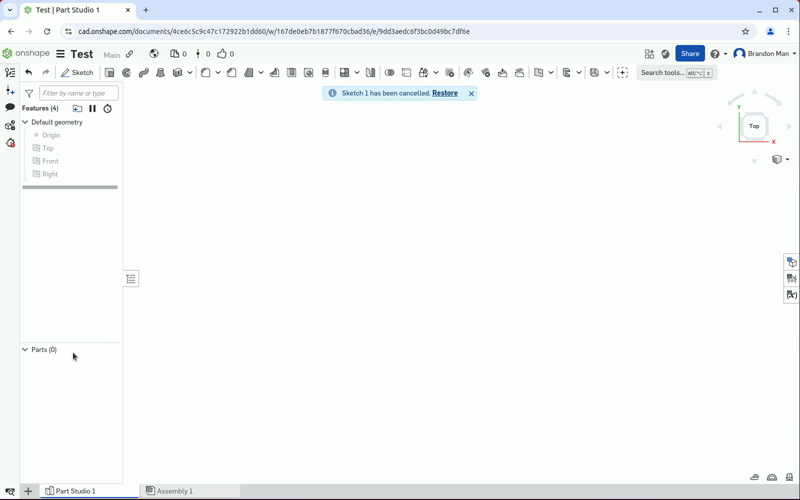
key(space)
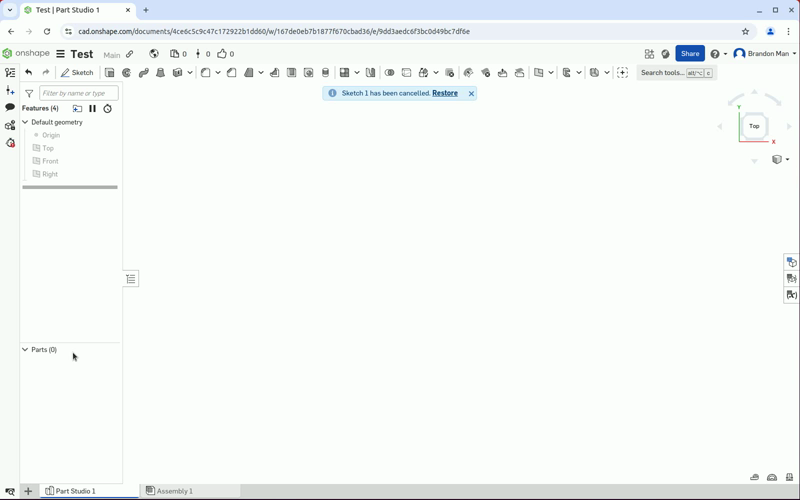
key_down(shift)
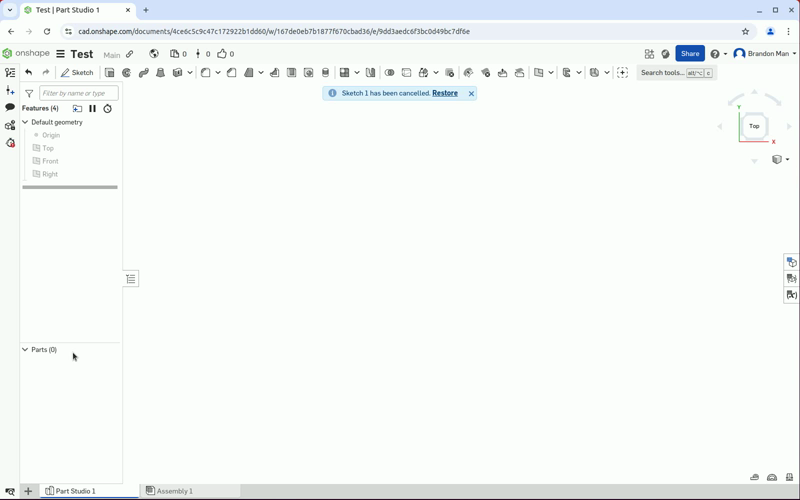
key(up)
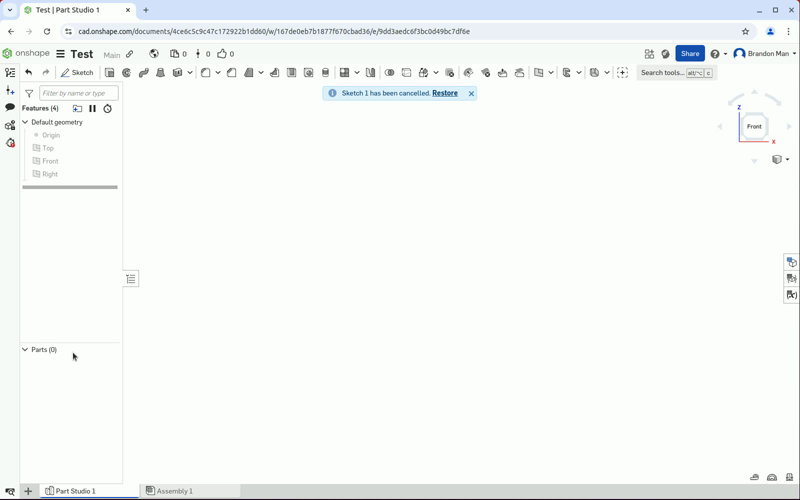
key_up(shift)
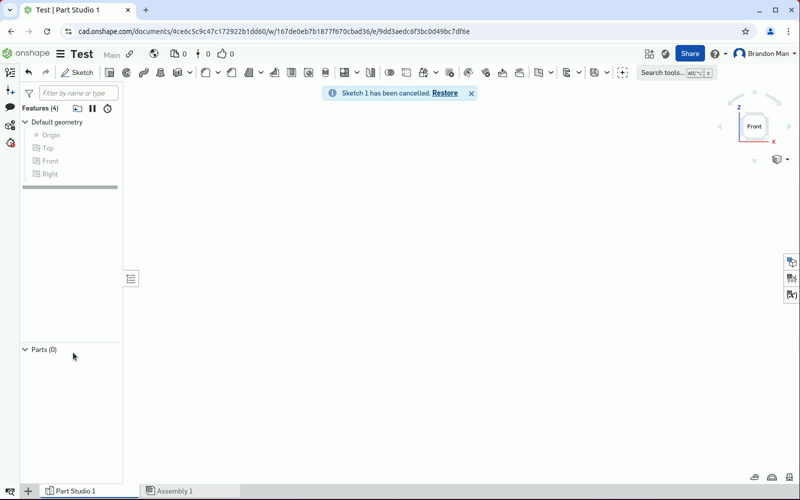
mouse_move(73, 352)
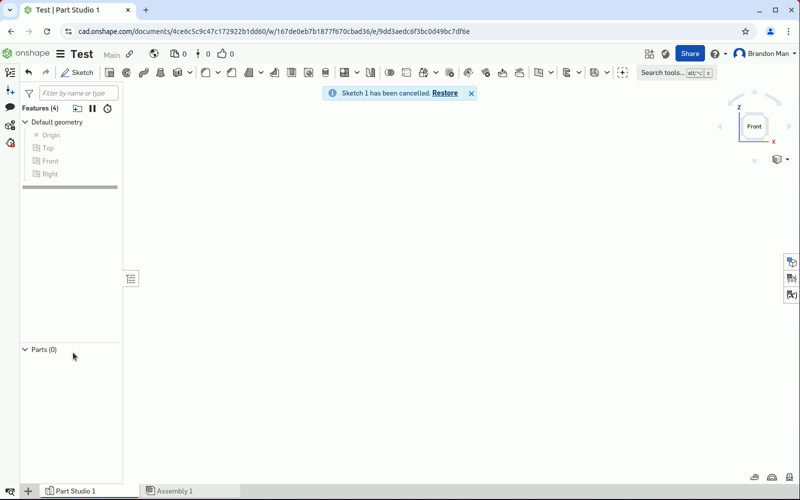
key(shift+y)
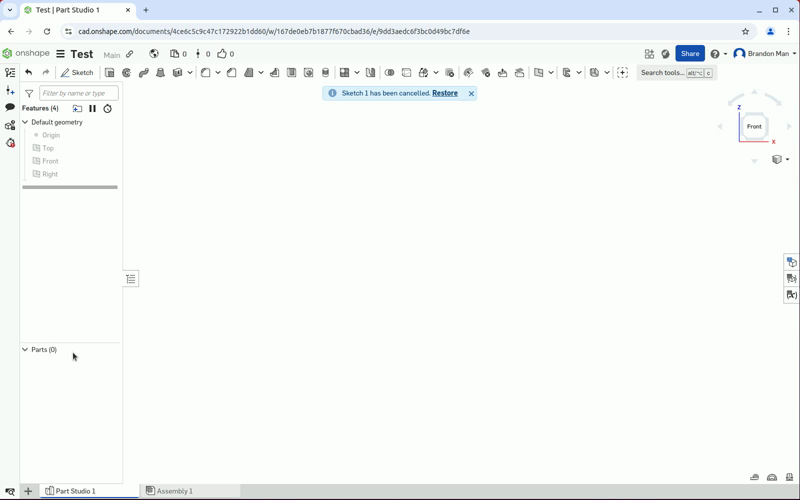
key(shift+s)
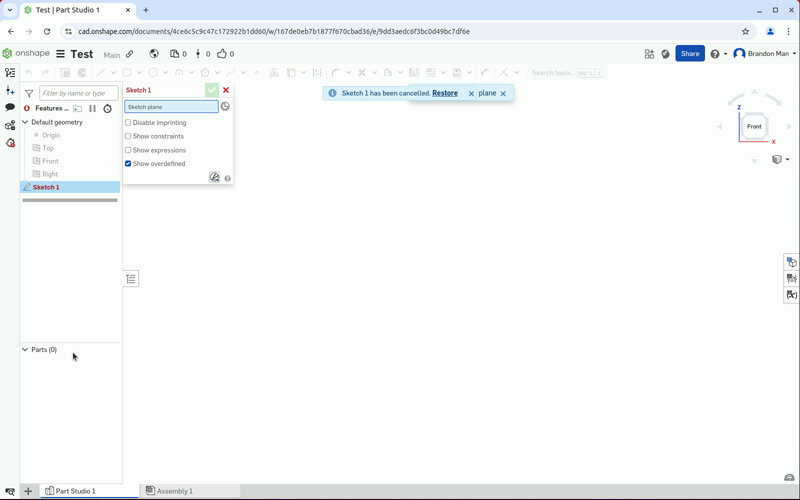
mouse_move(73, 163)
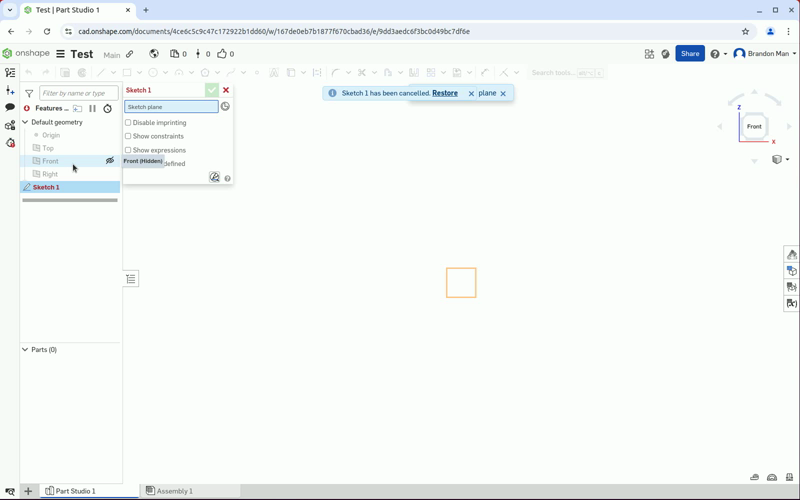
click(73, 163)
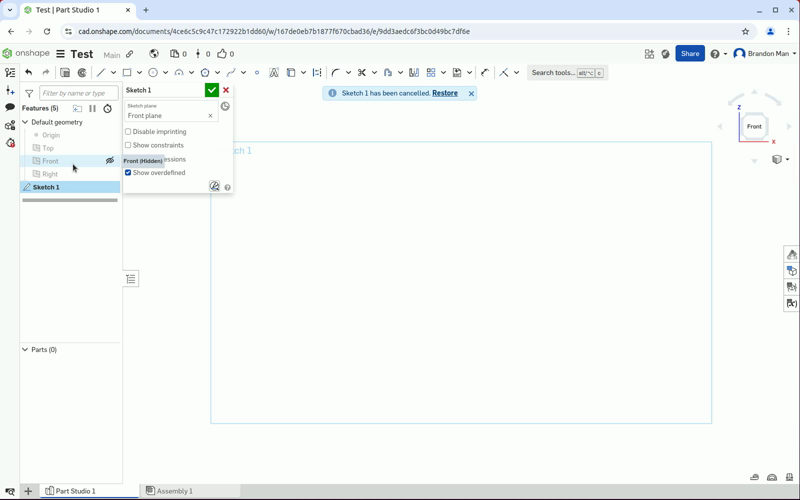
mouse_move(73, 352)
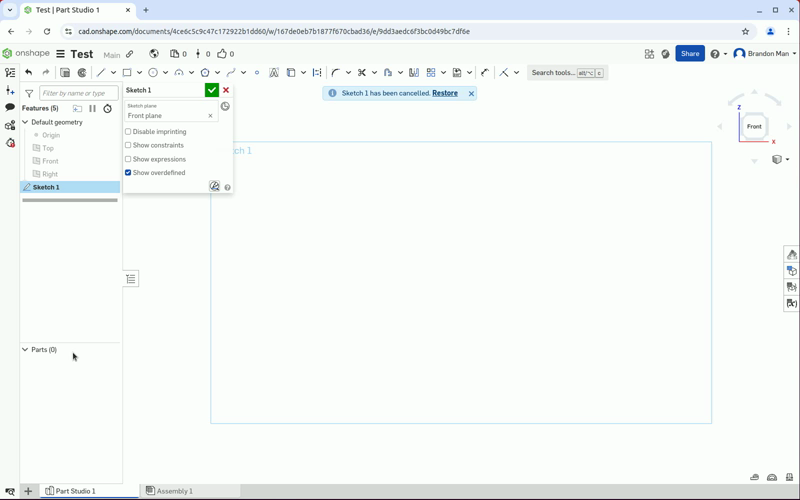
key(y)
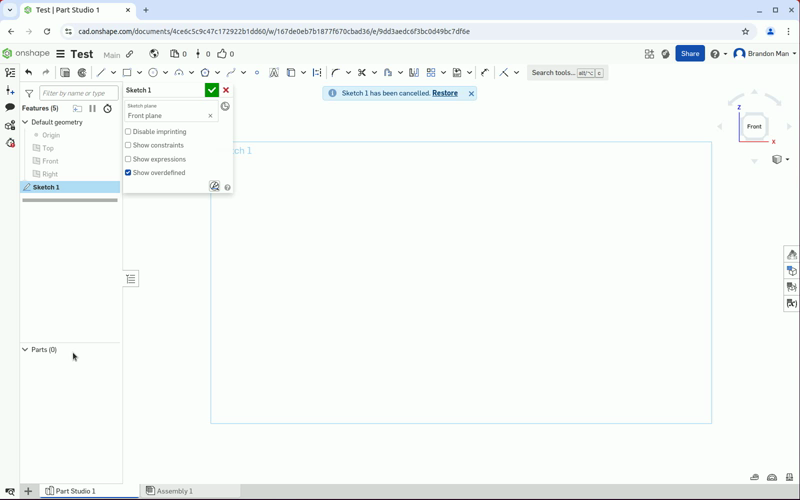
key(l)
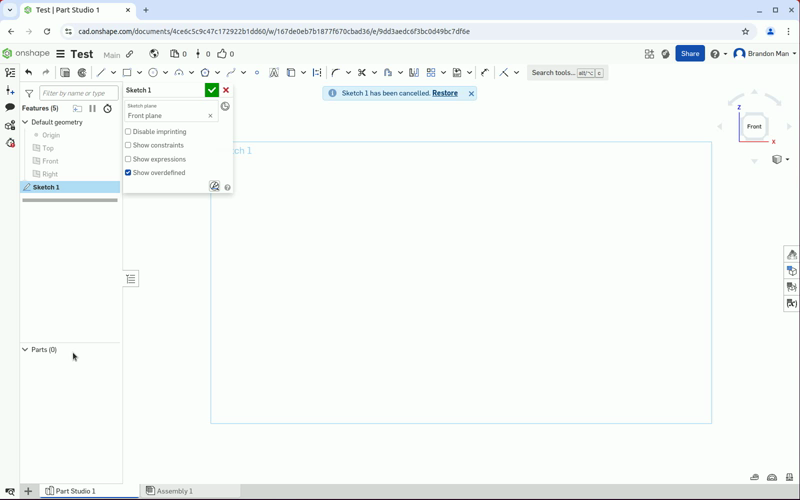
key_down(shift)
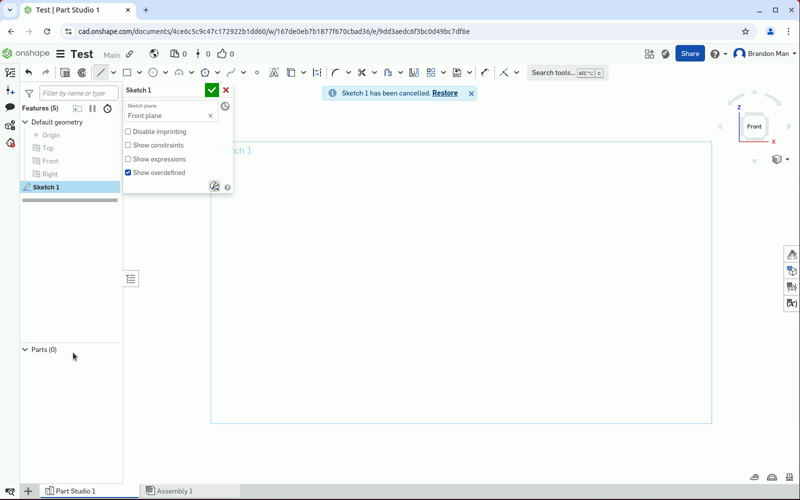
mouse_move(348, 339)
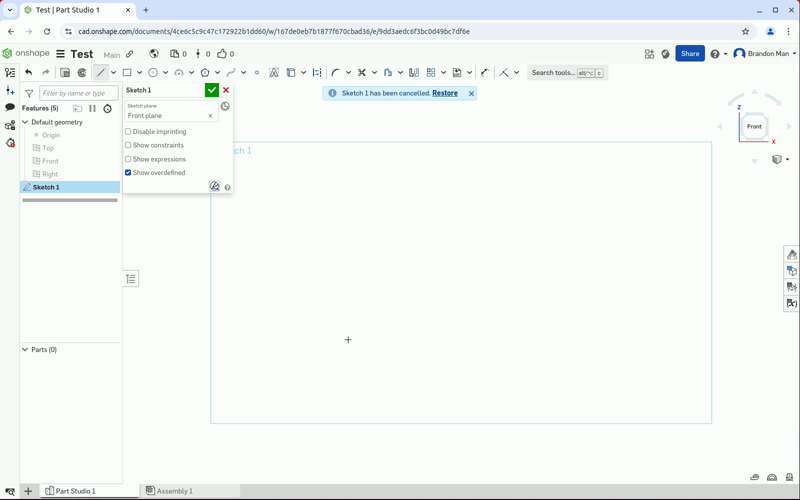
click(348, 339)
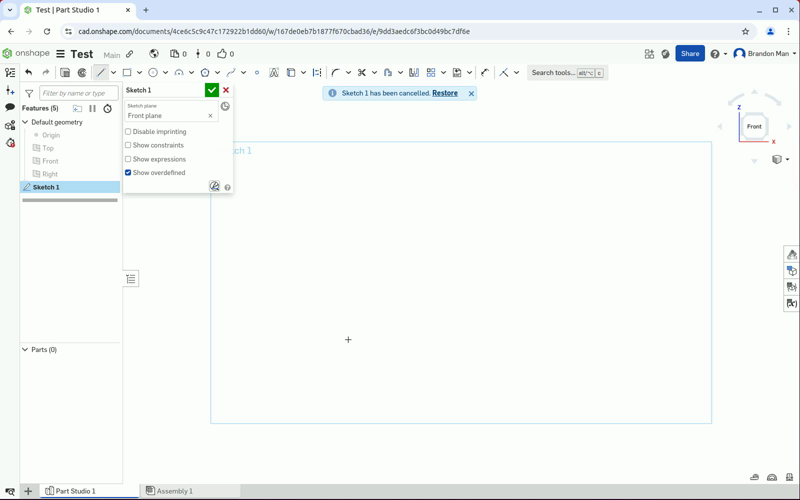
key_up(shift)
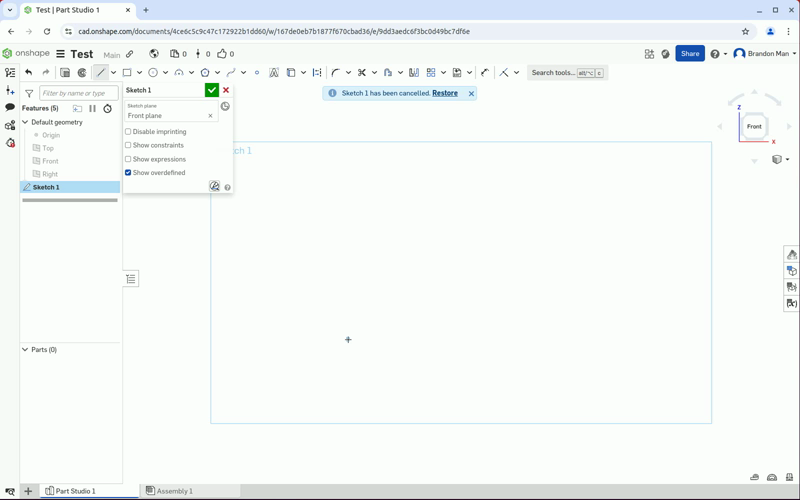
key_down(shift)
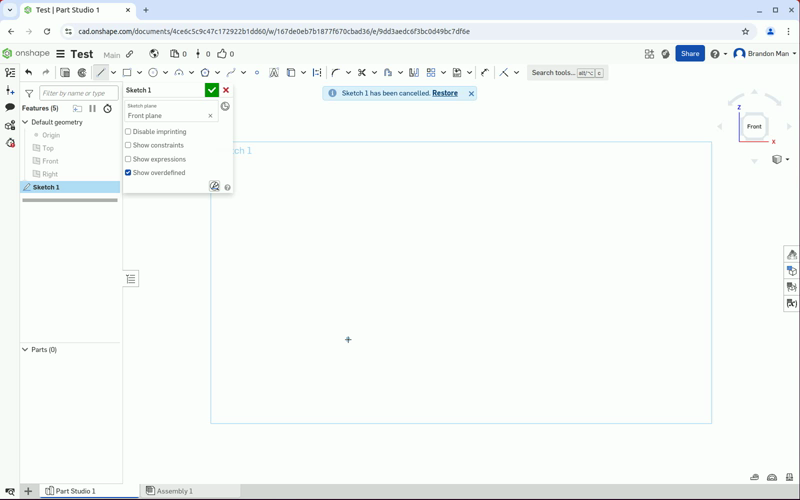
mouse_move(460, 339)
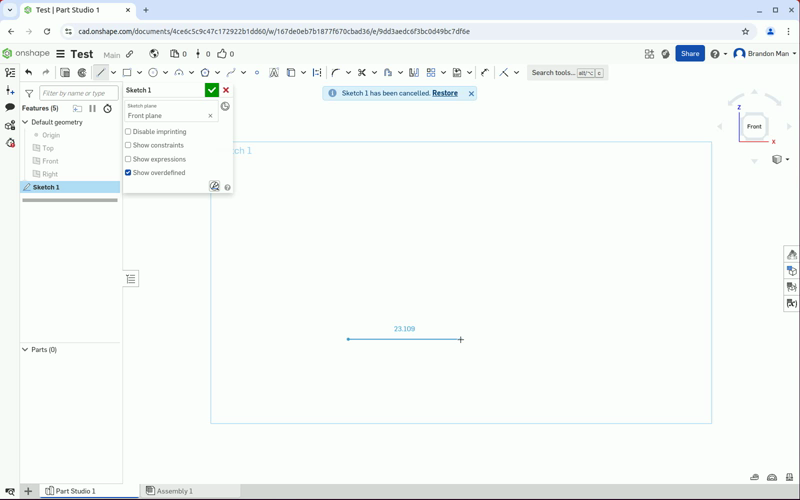
click(460, 339)
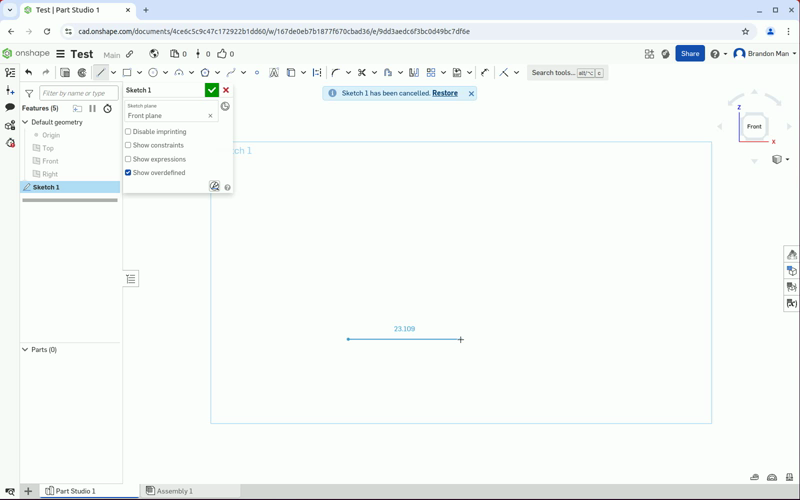
key_up(shift)
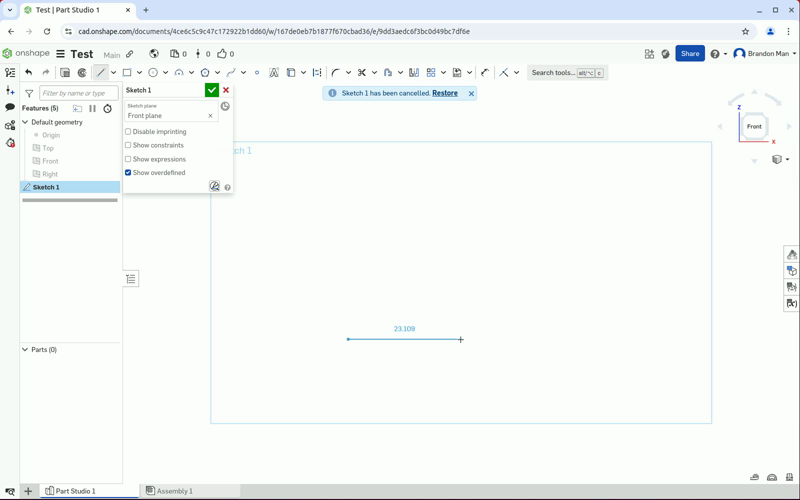
key_down(shift)
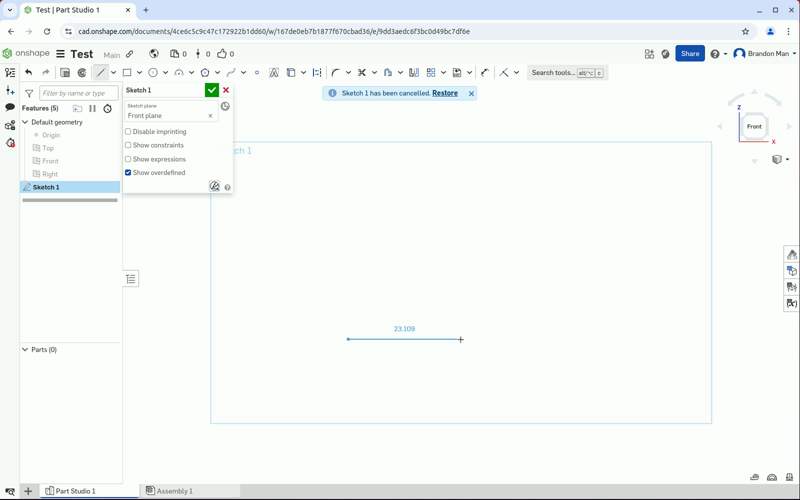
mouse_move(490, 339)
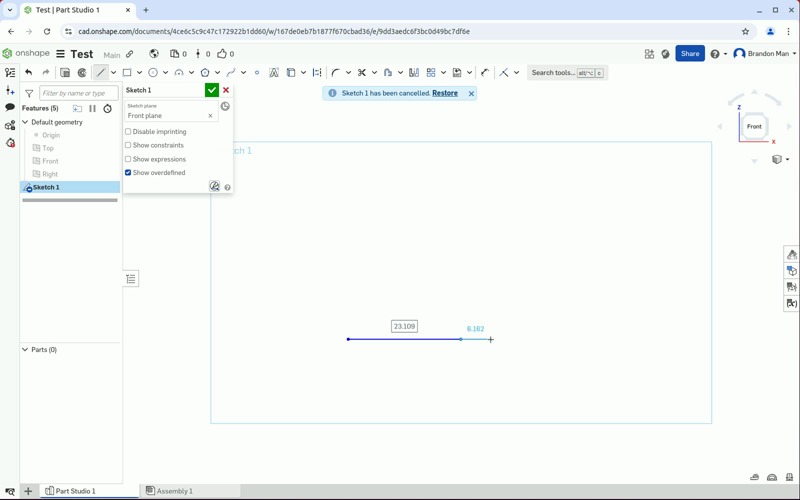
mouse_move(460, 282)
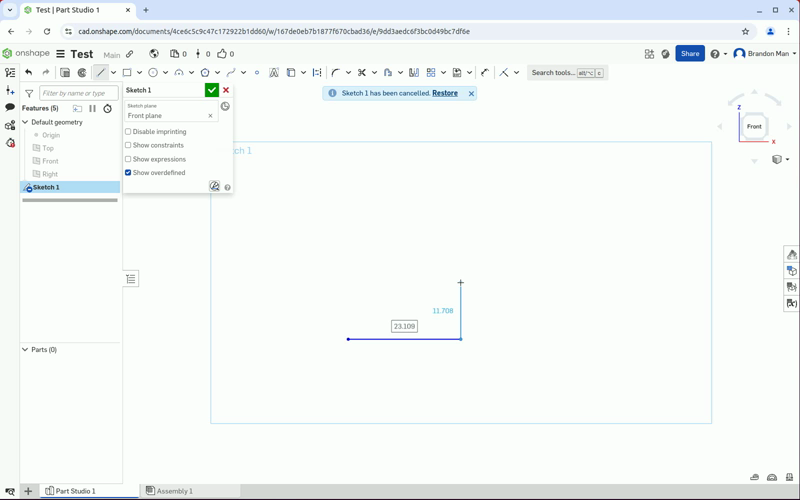
click(460, 282)
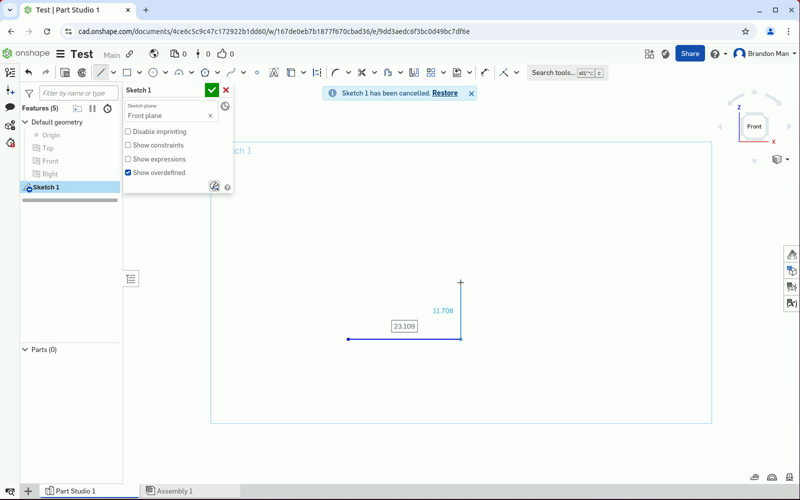
key_up(shift)
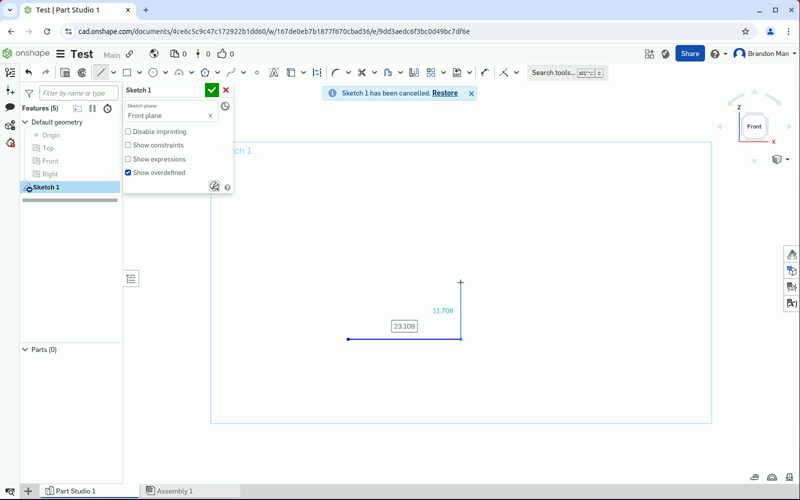
key_down(shift)
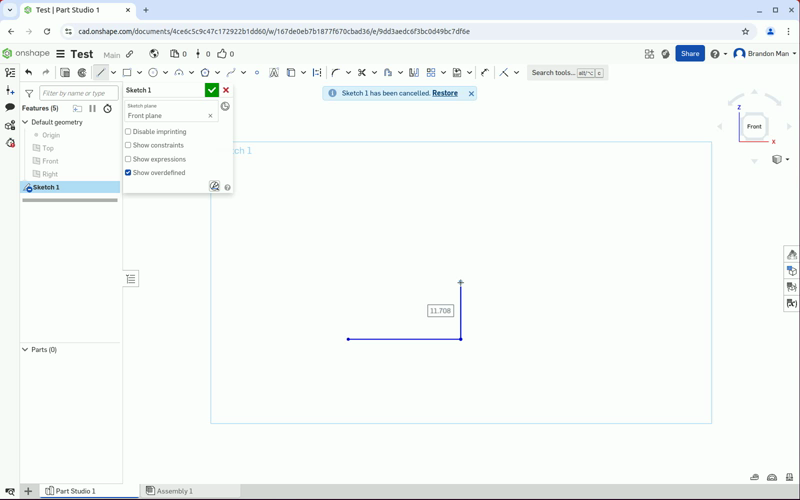
mouse_move(490, 282)
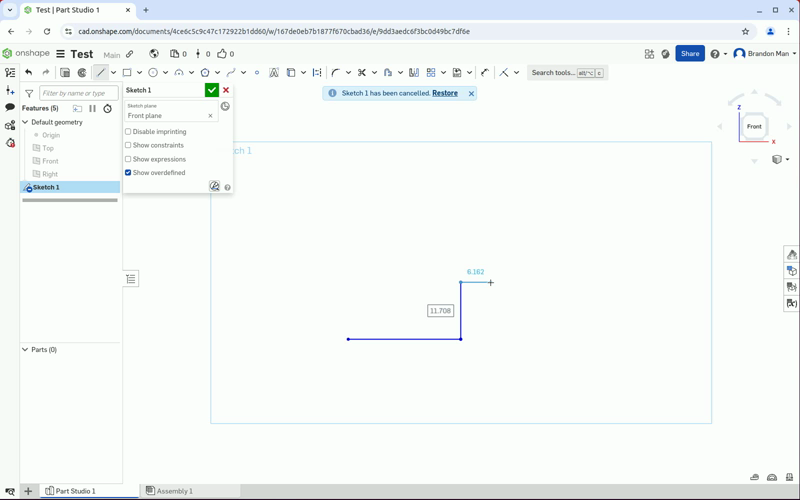
mouse_move(432, 282)
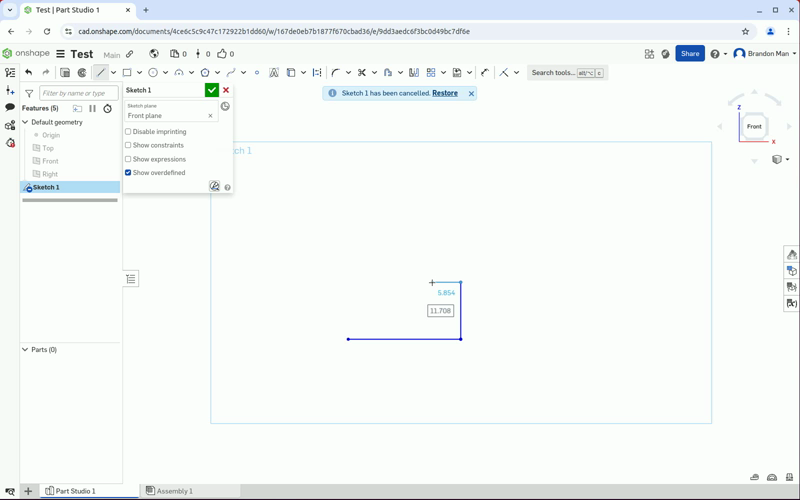
click(432, 282)
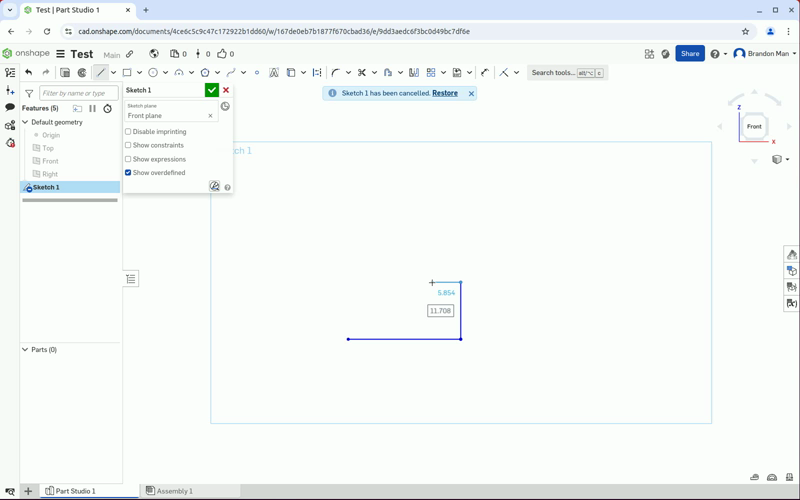
key_up(shift)
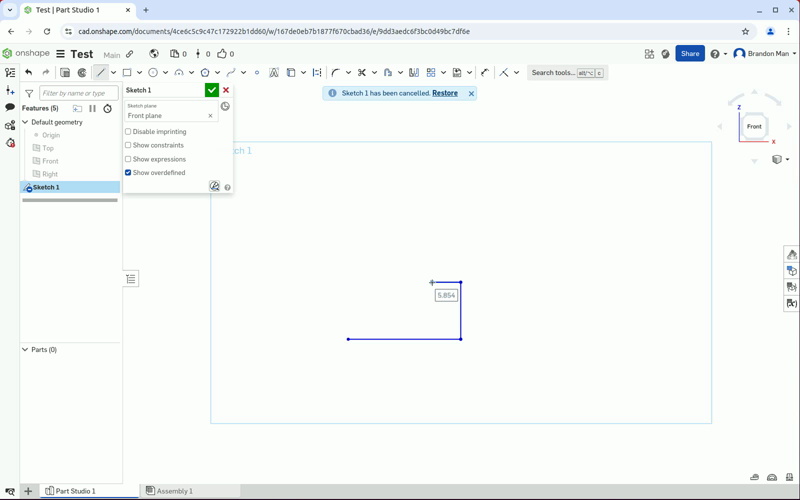
key_down(shift)
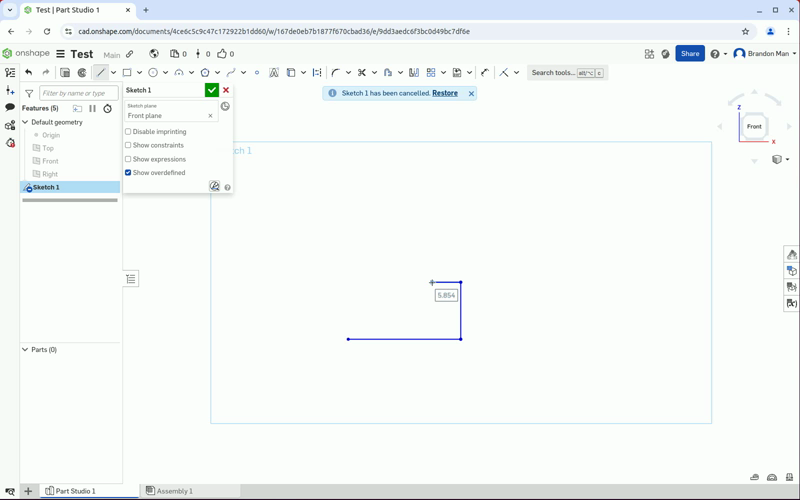
mouse_move(462, 282)
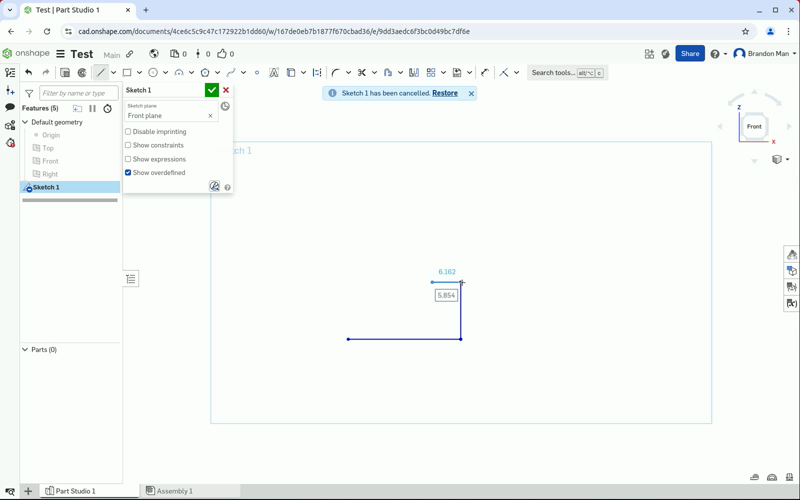
mouse_move(432, 226)
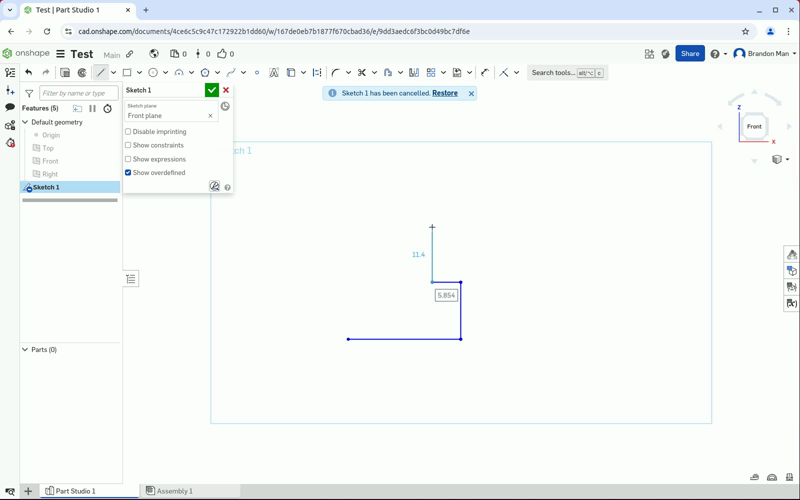
click(432, 226)
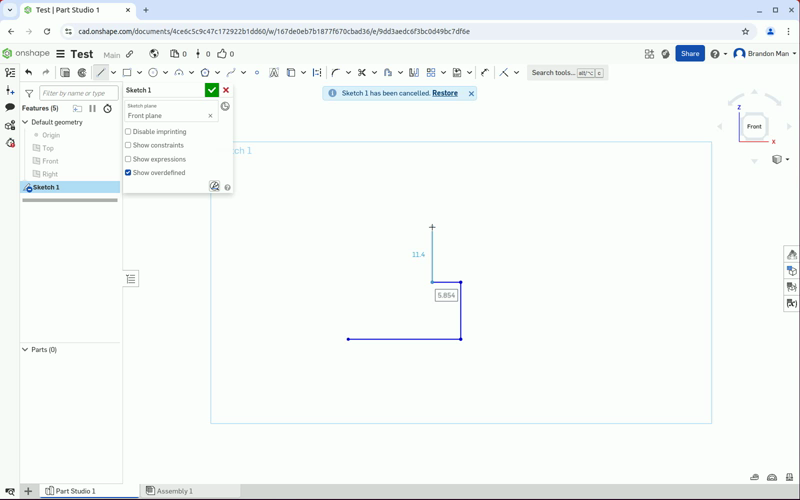
key_up(shift)
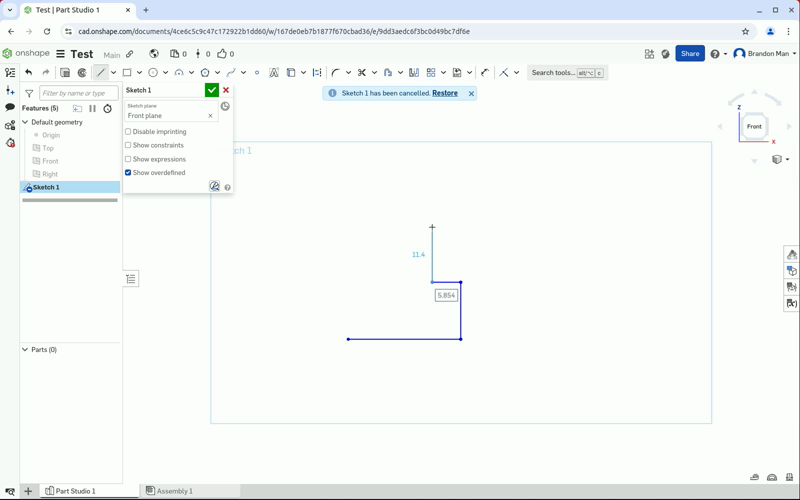
key_down(shift)
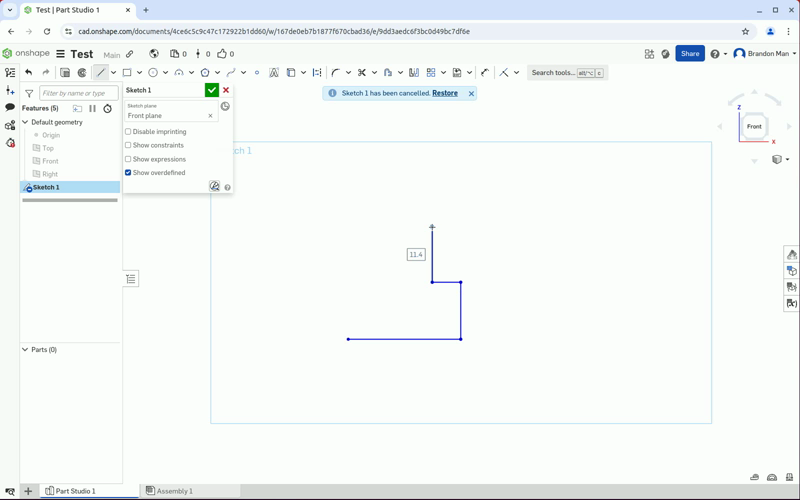
mouse_move(348, 226)
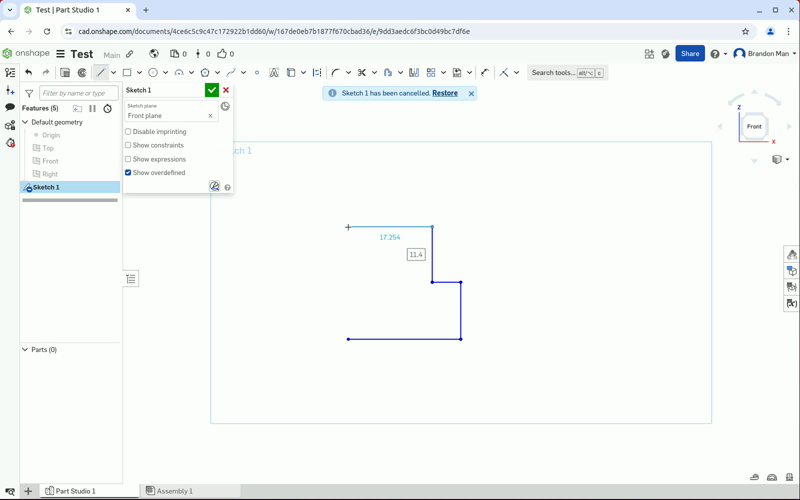
click(348, 226)
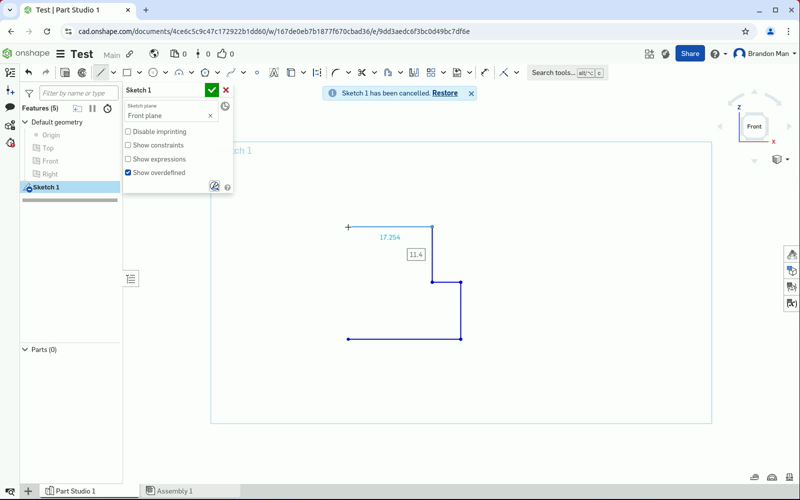
key_up(shift)
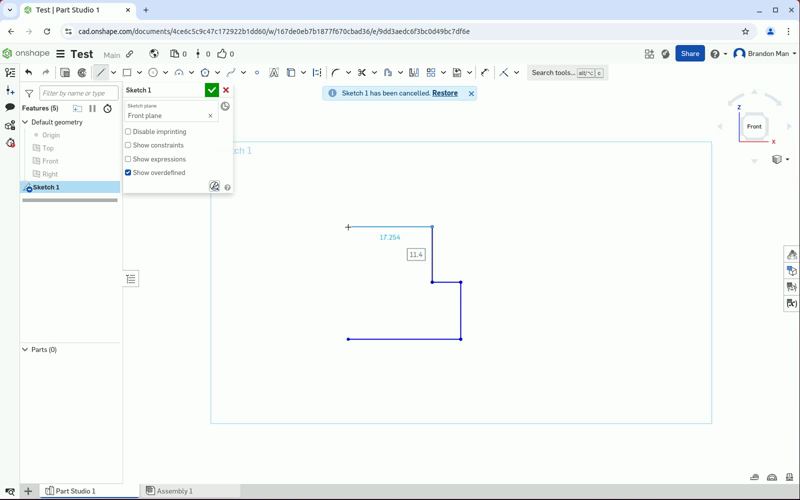
key_down(shift)
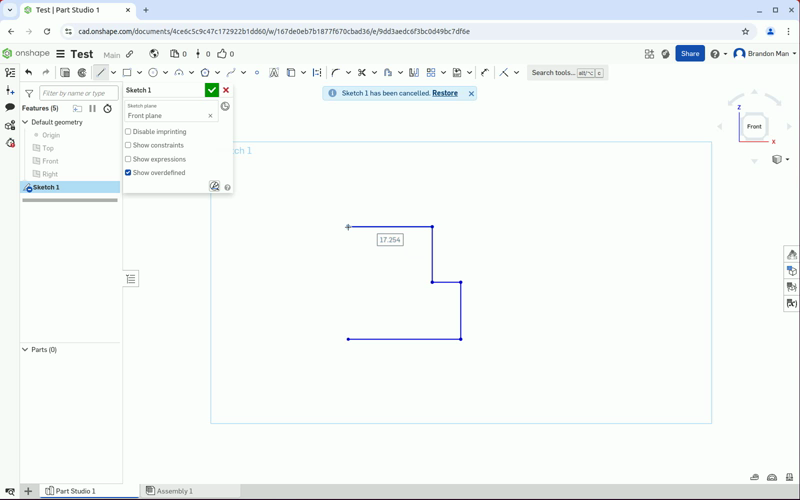
mouse_move(348, 339)
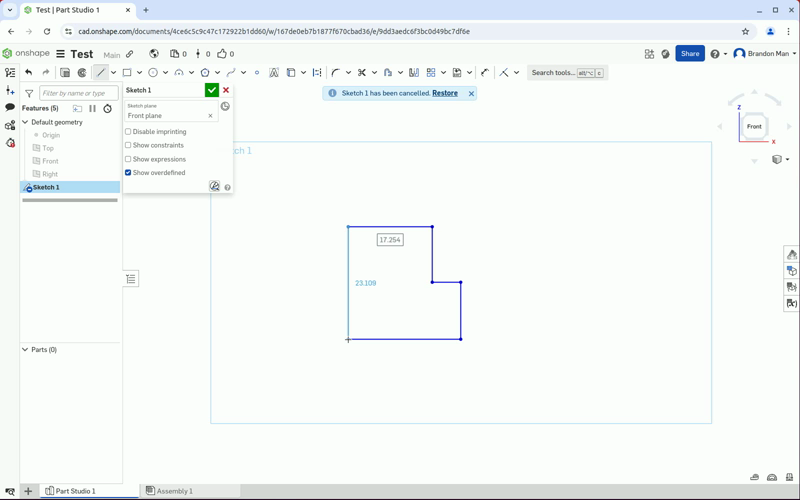
key_up(shift)
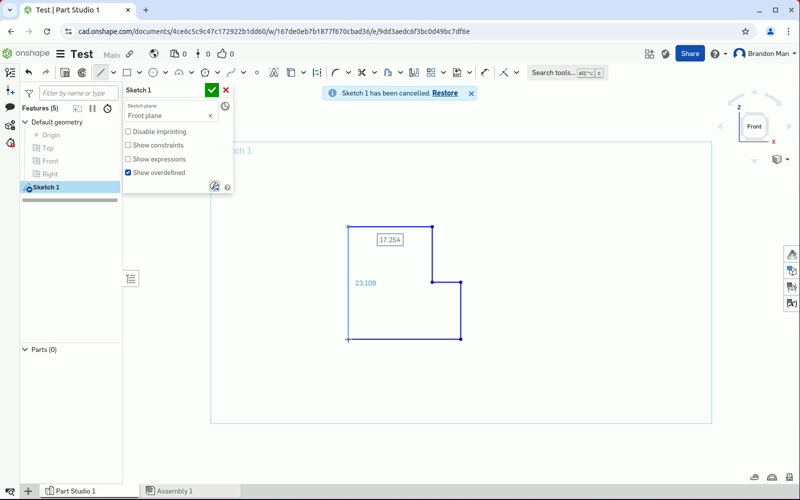
click(348, 339)
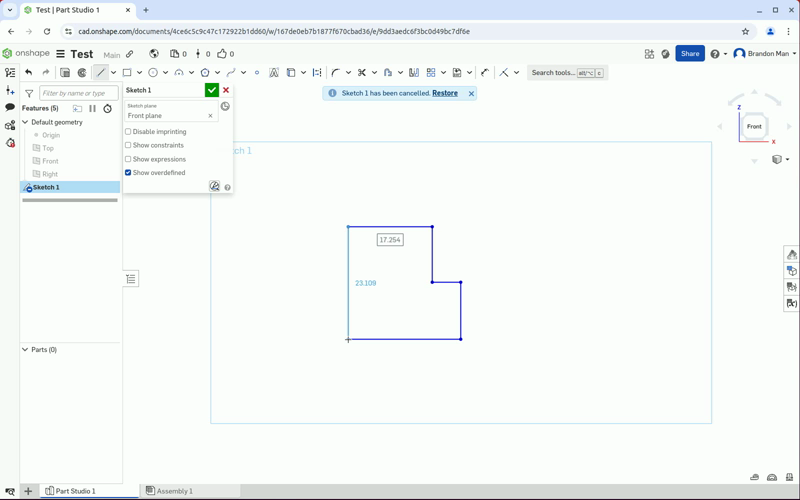
key(esc)
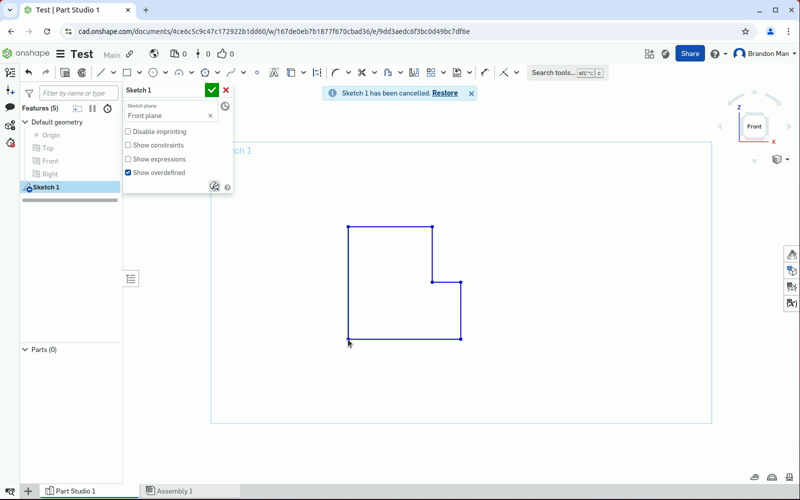
mouse_move(439, 318)
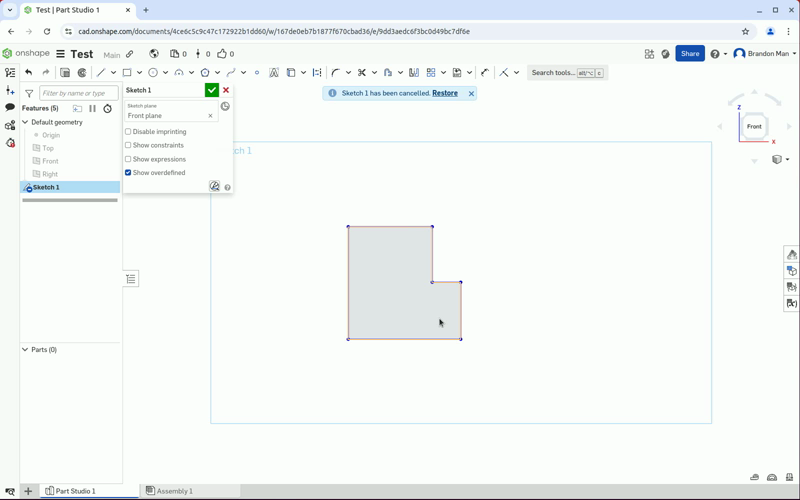
click(439, 318)
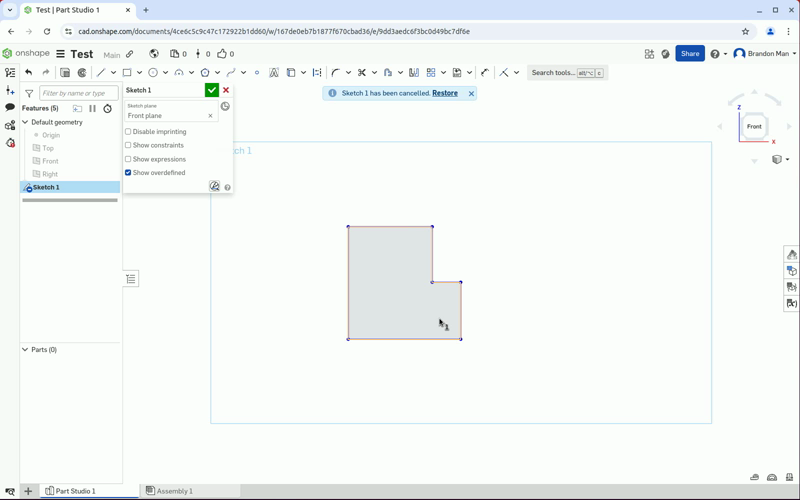
mouse_move(73, 352)
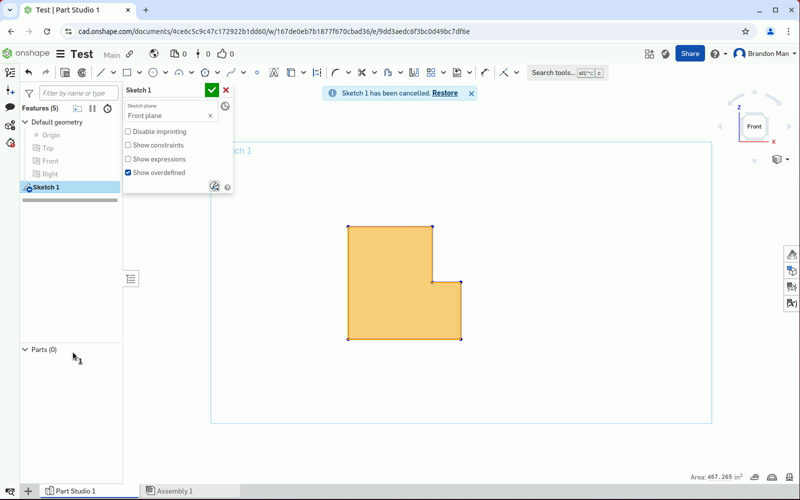
key(shift+y)
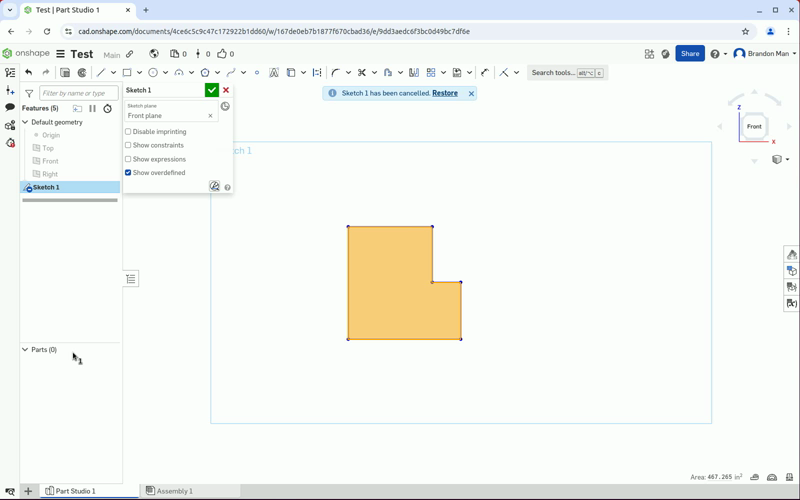
key(shift+e)
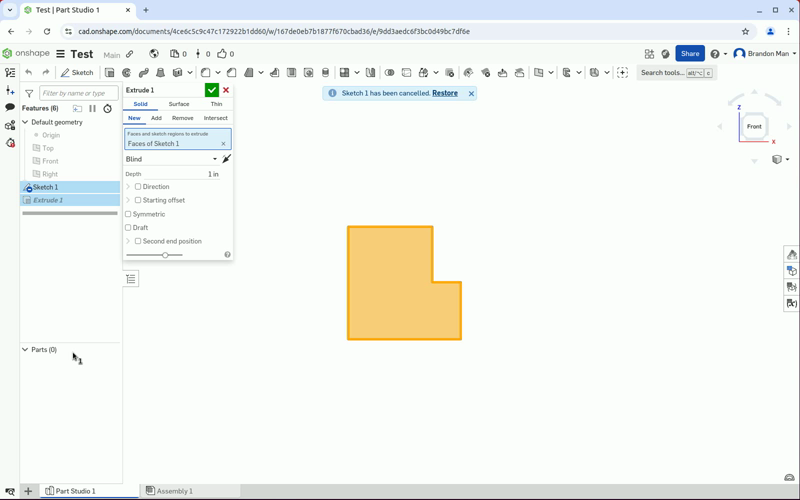
mouse_move(143, 106)
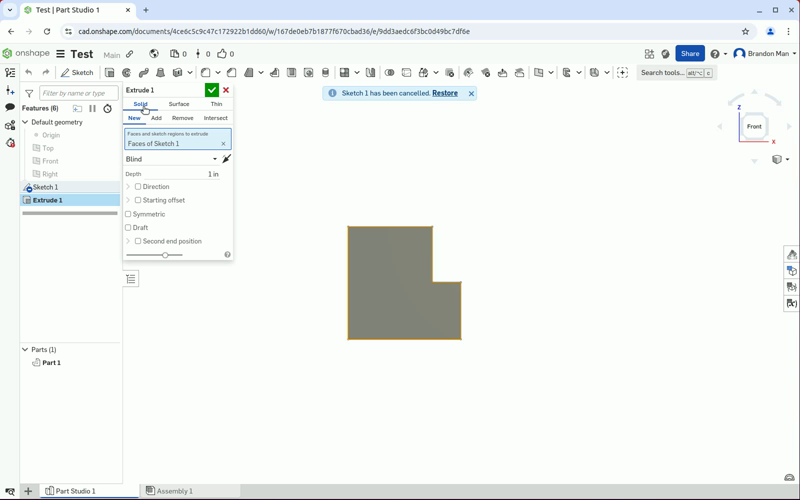
click(143, 106)
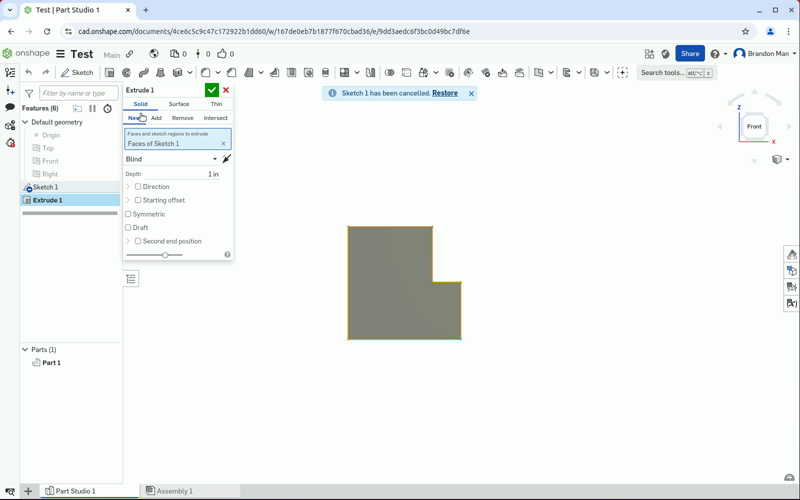
mouse_move(137, 120)
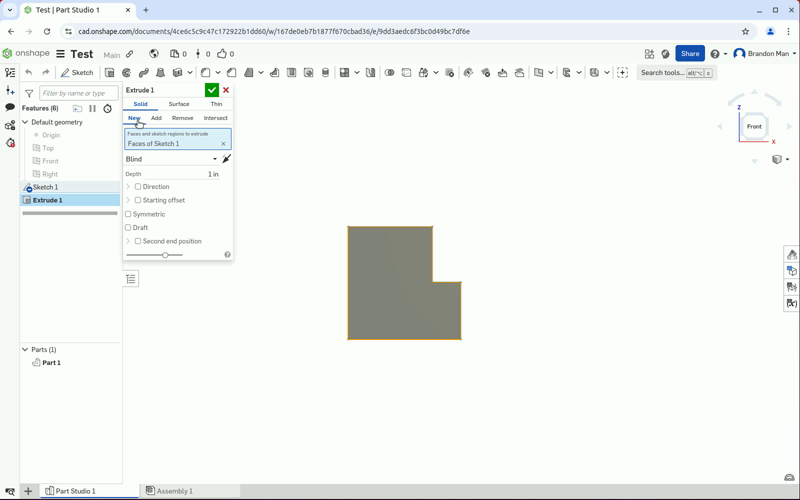
click(137, 120)
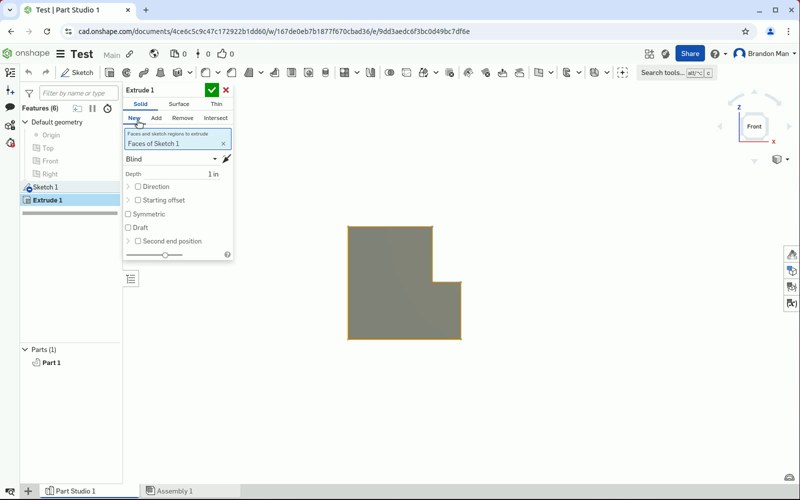
key(tab, 4)
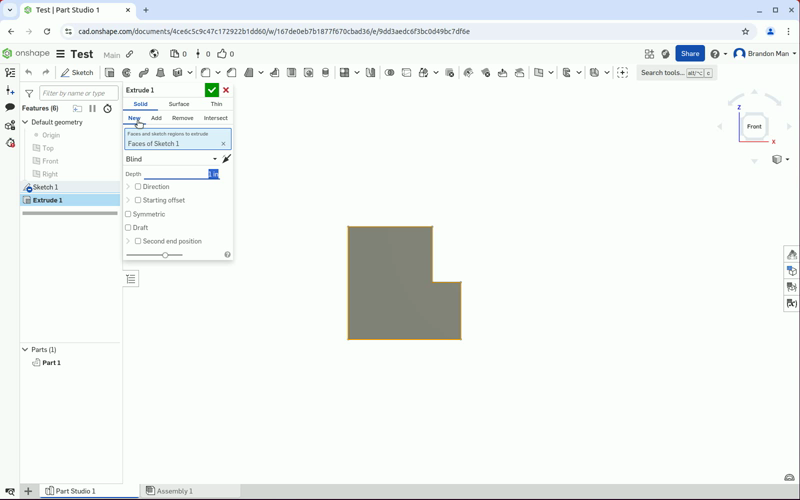
text(23.108)
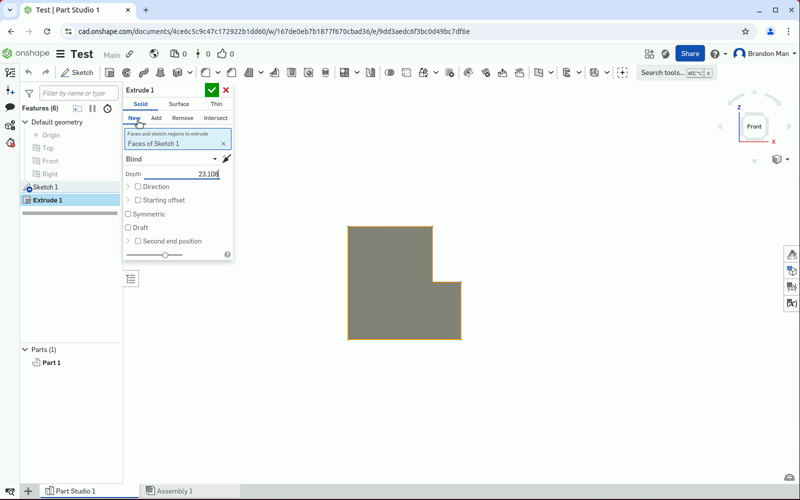
key(enter)
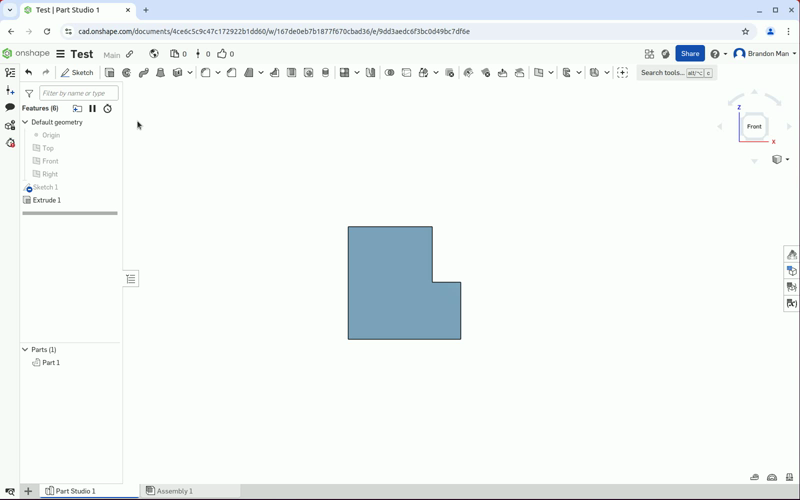
key(shift+h)
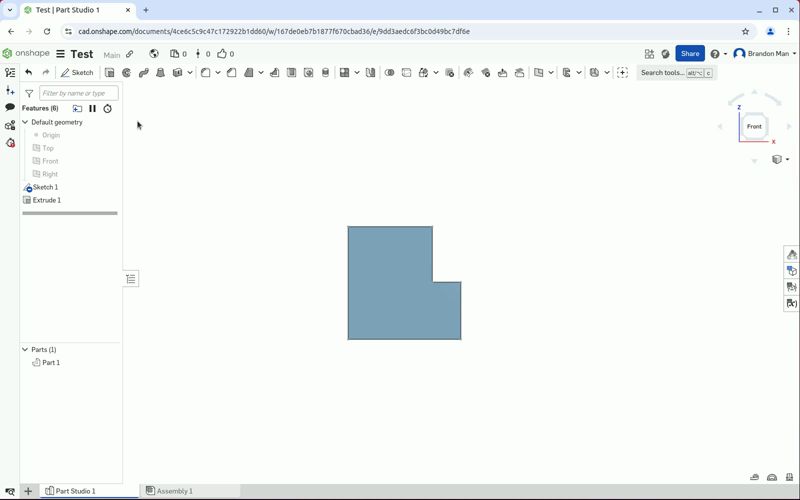
key(shift+h)
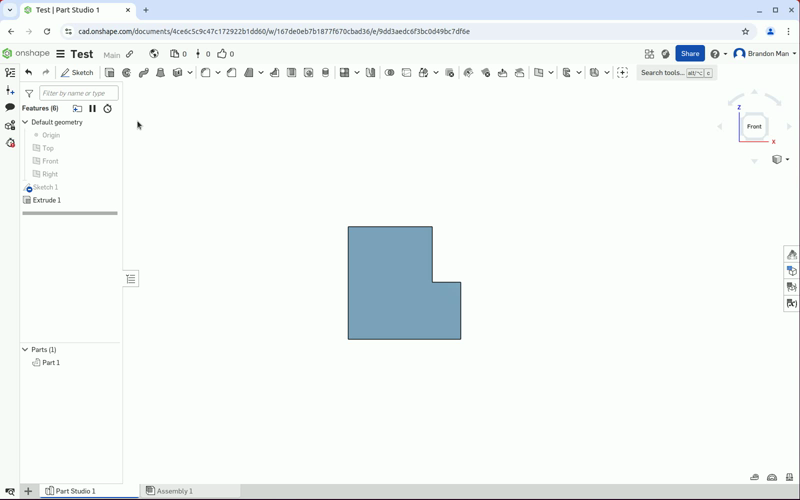
mouse_move(73, 189)
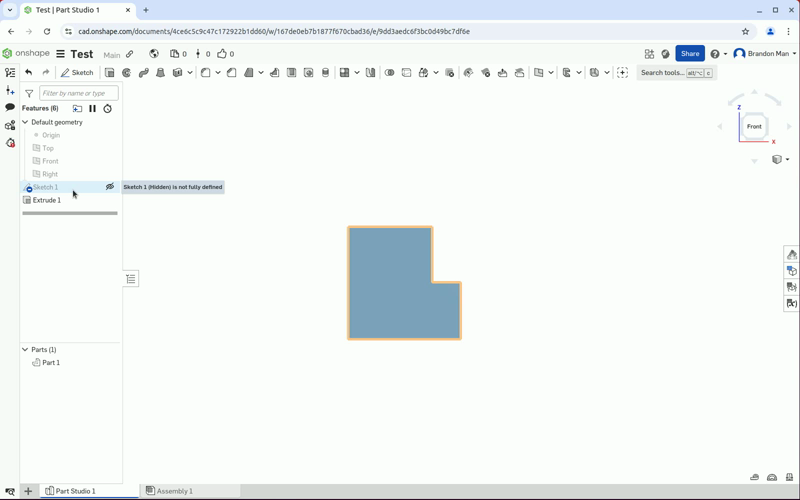
click(73, 189)
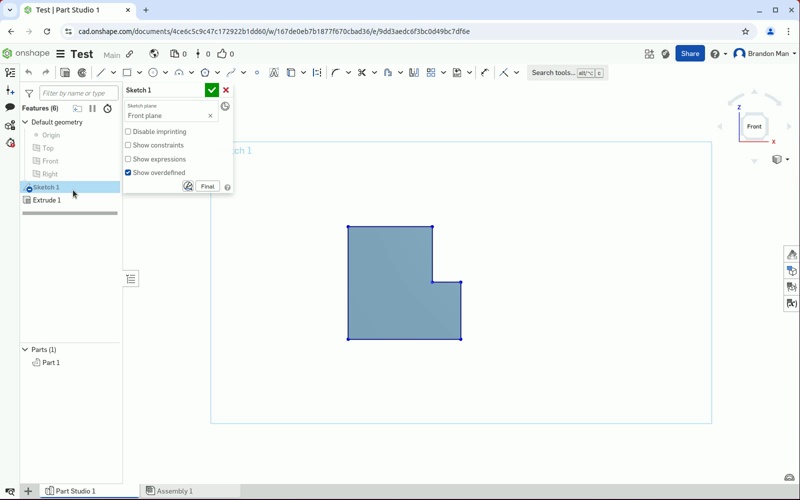
mouse_move(229, 92)
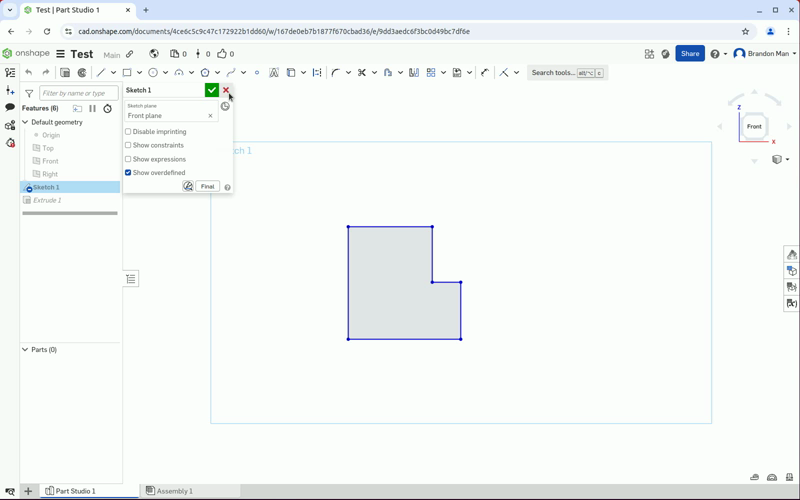
click(229, 92)
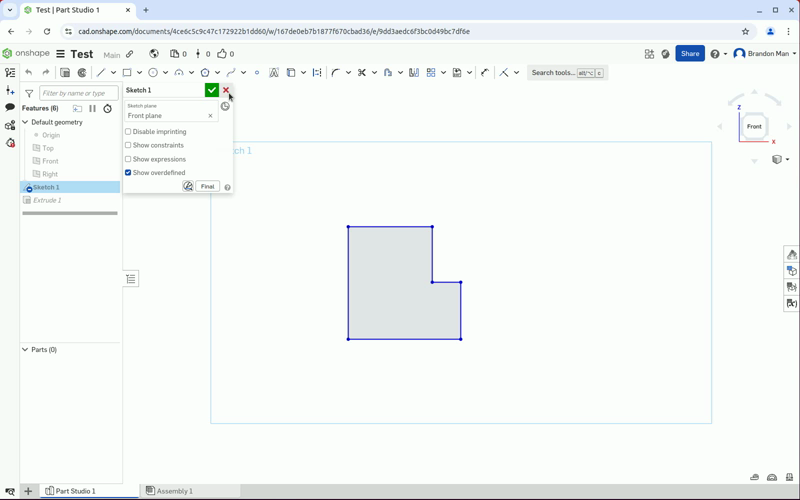
key(shift+s)
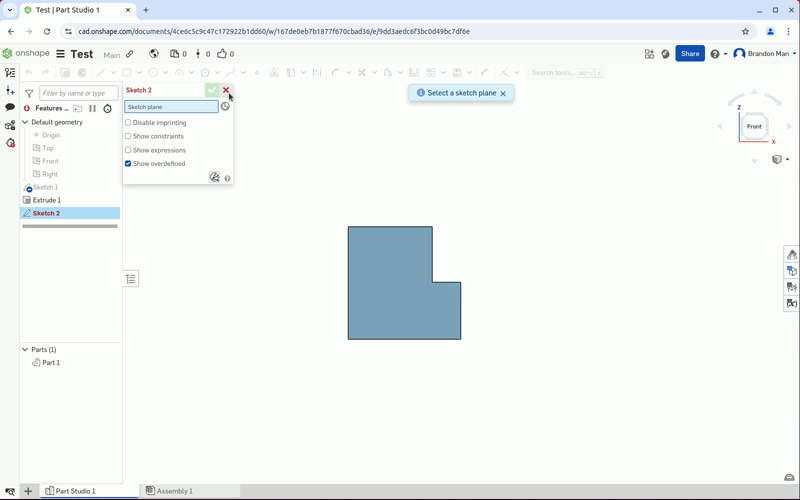
mouse_move(73, 163)
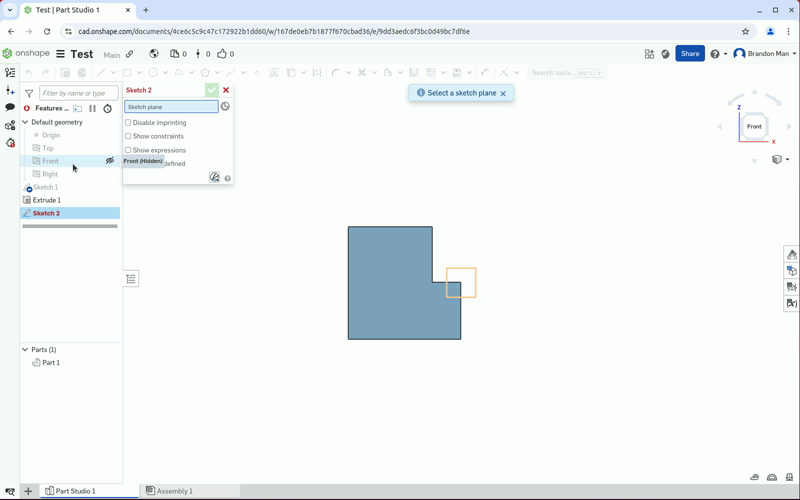
click(73, 163)
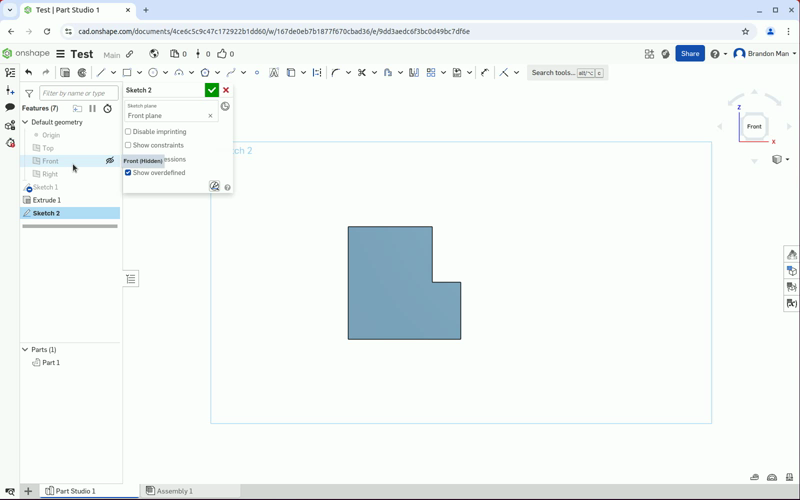
mouse_move(73, 352)
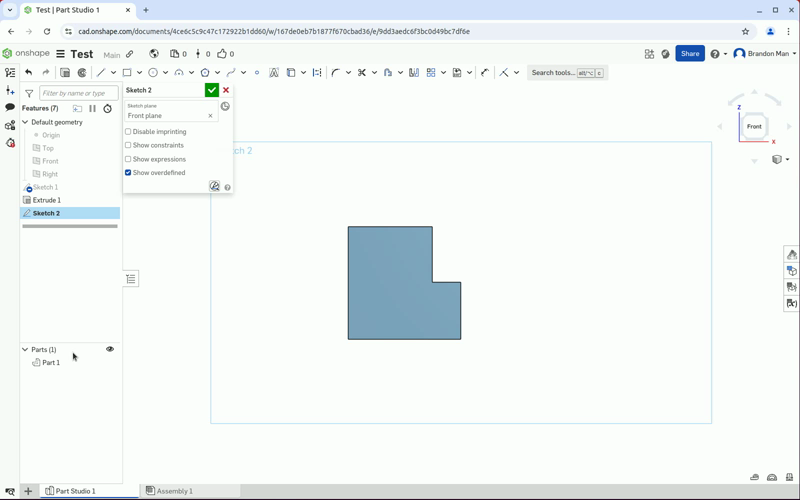
key(y)
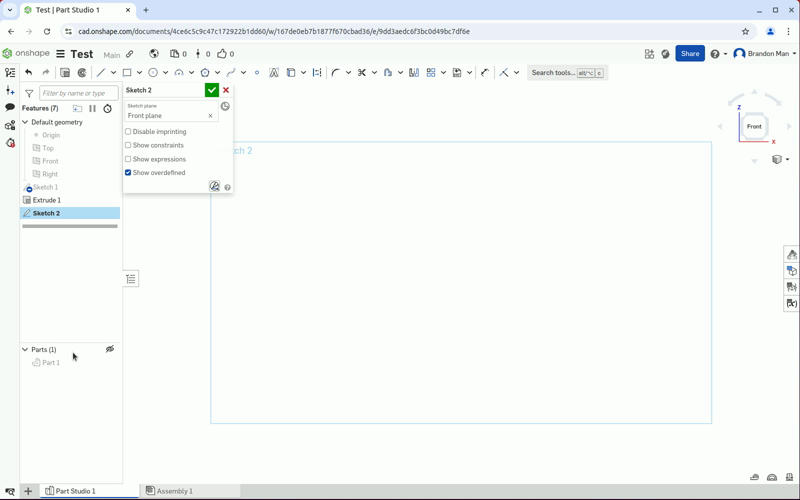
key(l)
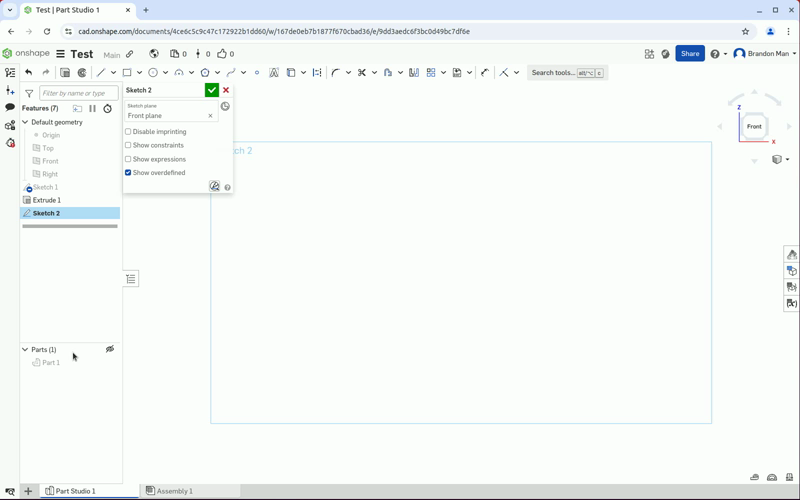
key_down(shift)
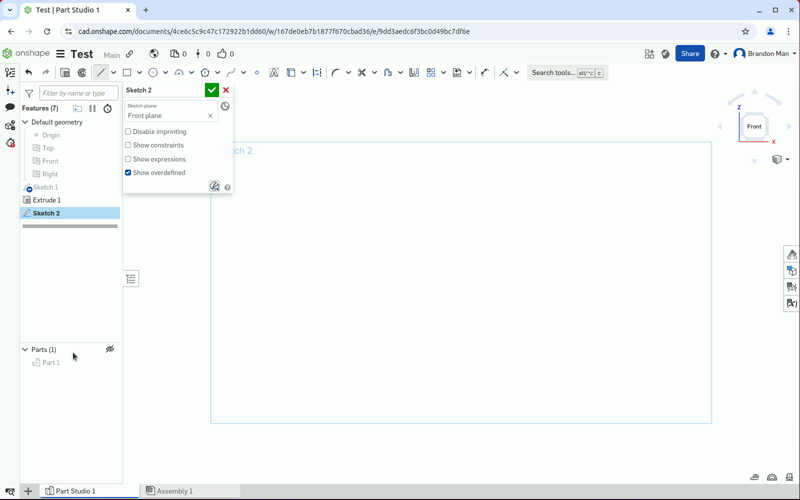
mouse_move(460, 339)
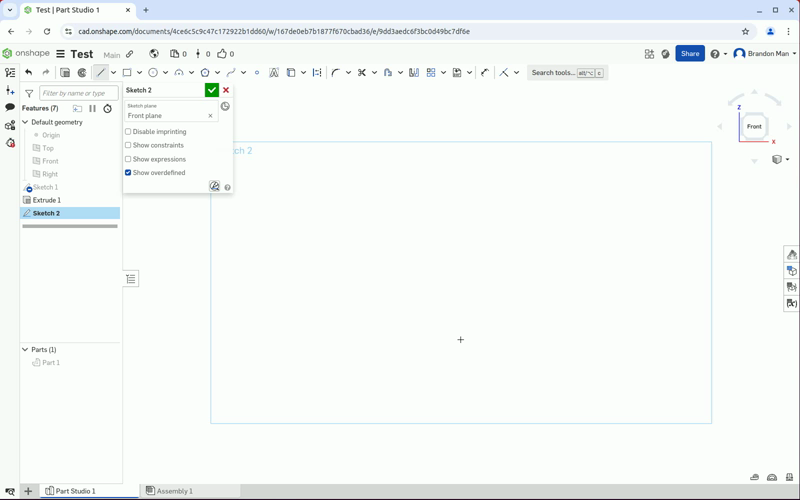
click(460, 339)
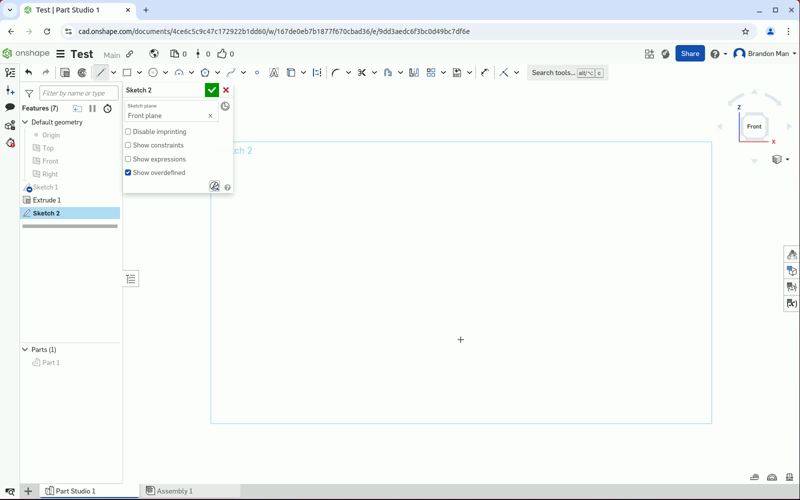
key_up(shift)
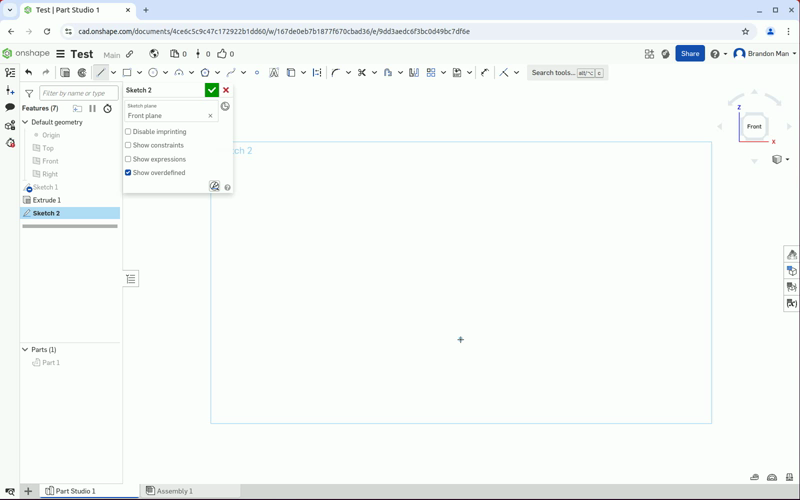
key_down(shift)
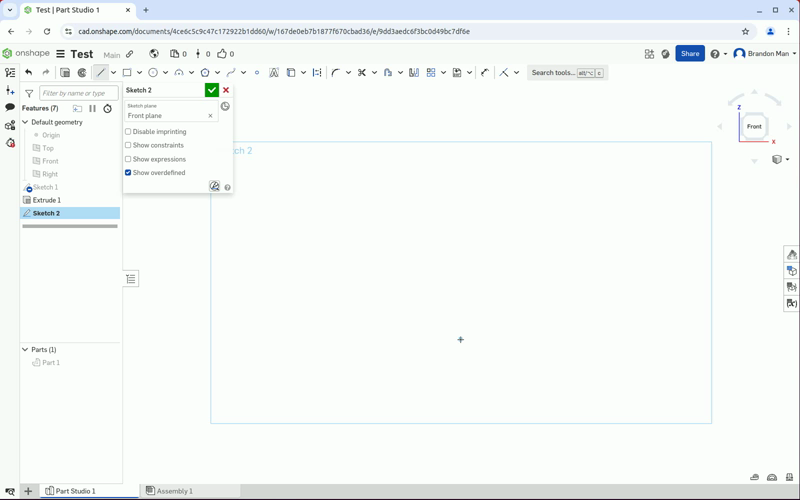
mouse_move(573, 339)
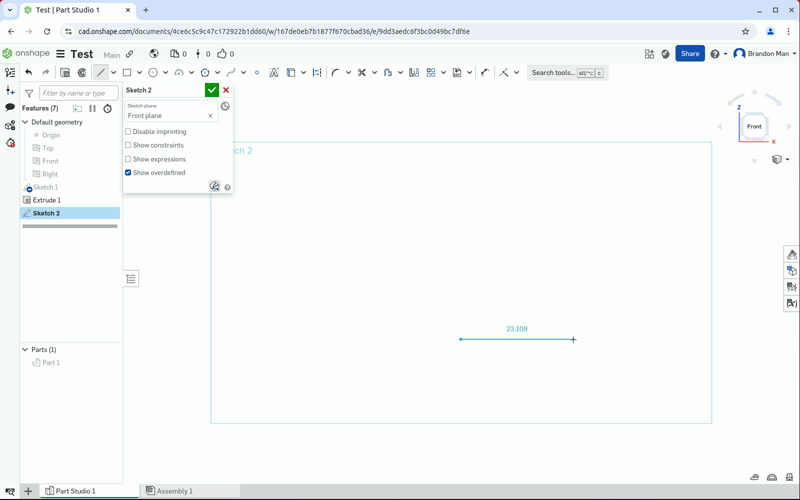
click(573, 339)
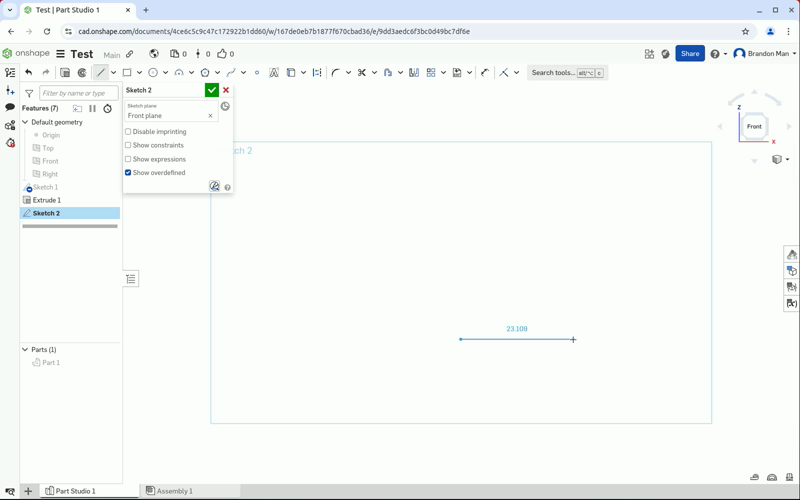
key_up(shift)
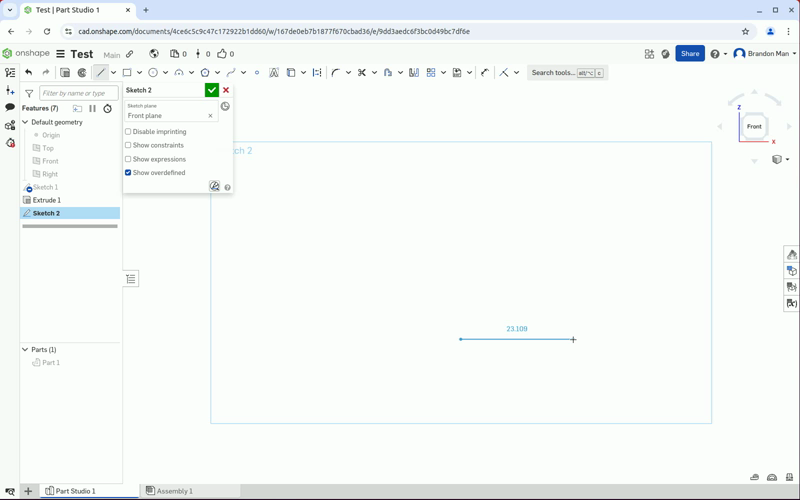
key_down(shift)
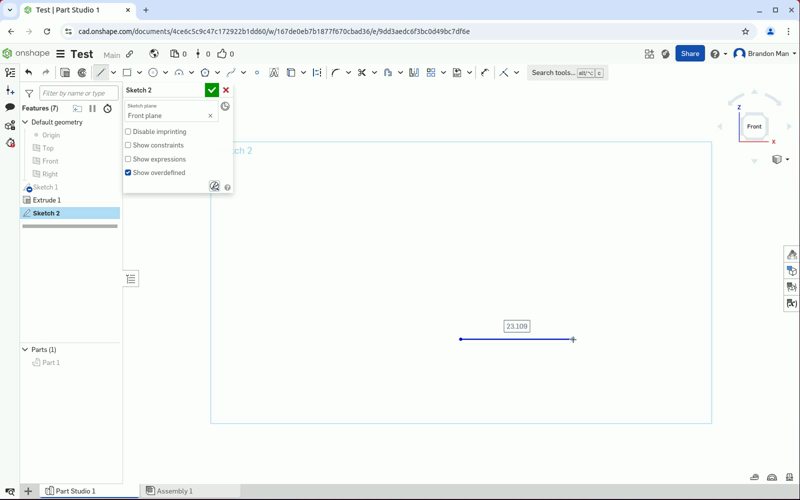
mouse_move(589, 339)
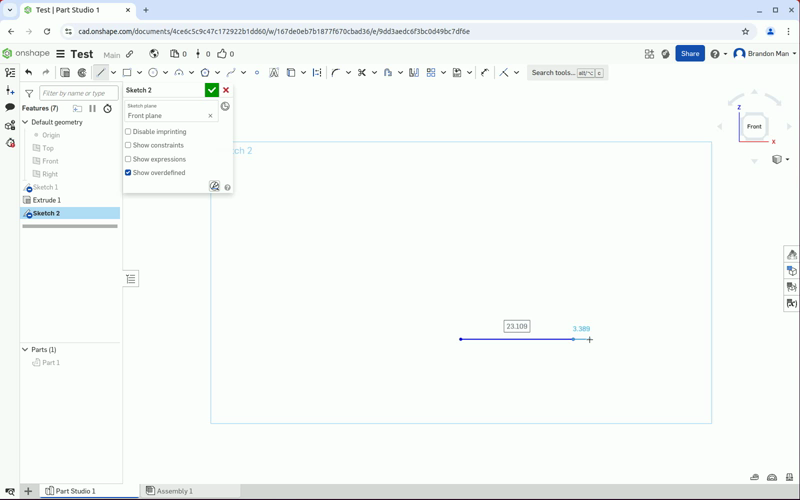
mouse_move(573, 282)
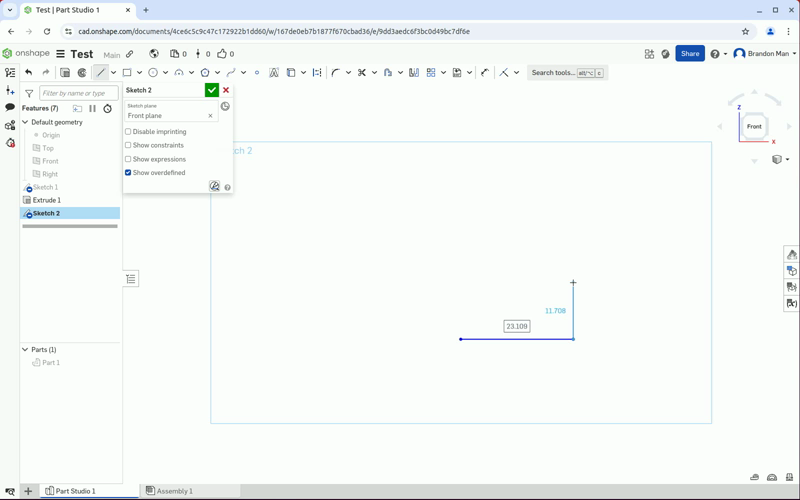
click(573, 282)
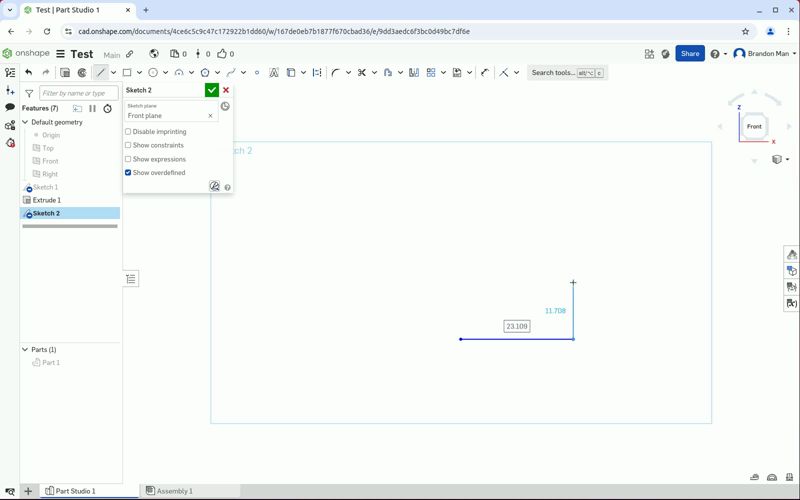
key_up(shift)
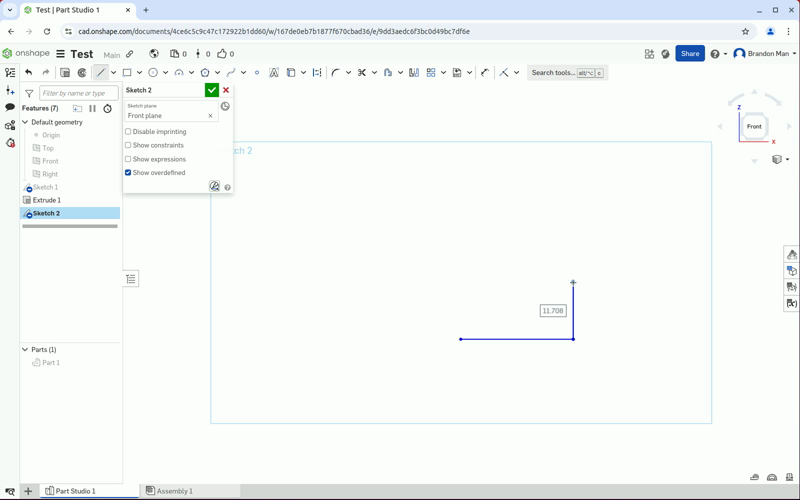
key_down(shift)
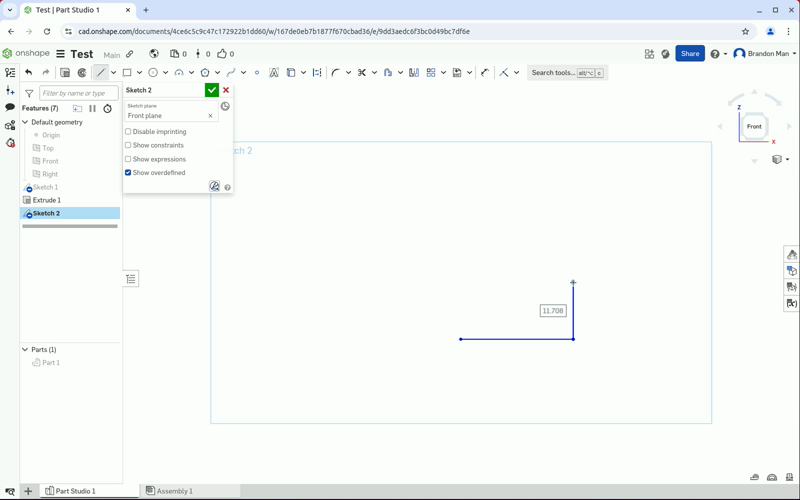
mouse_move(460, 282)
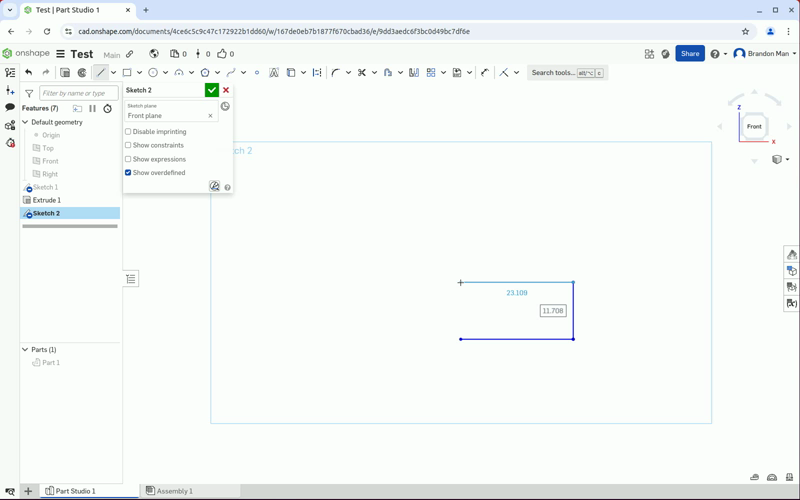
click(460, 282)
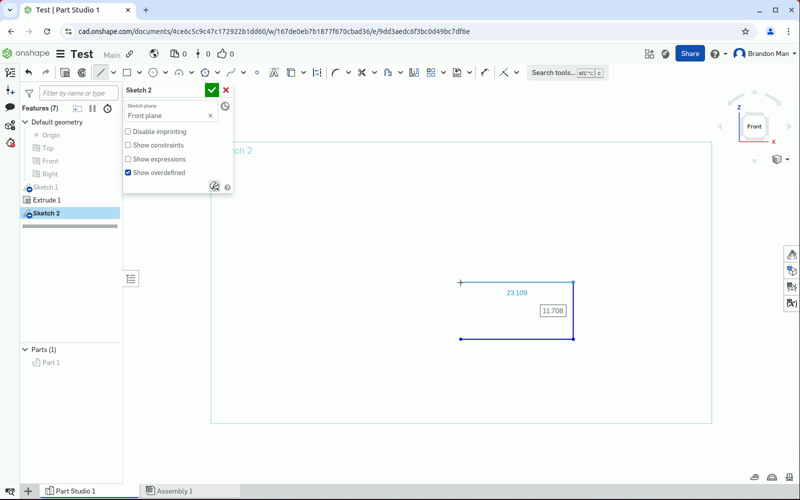
key_up(shift)
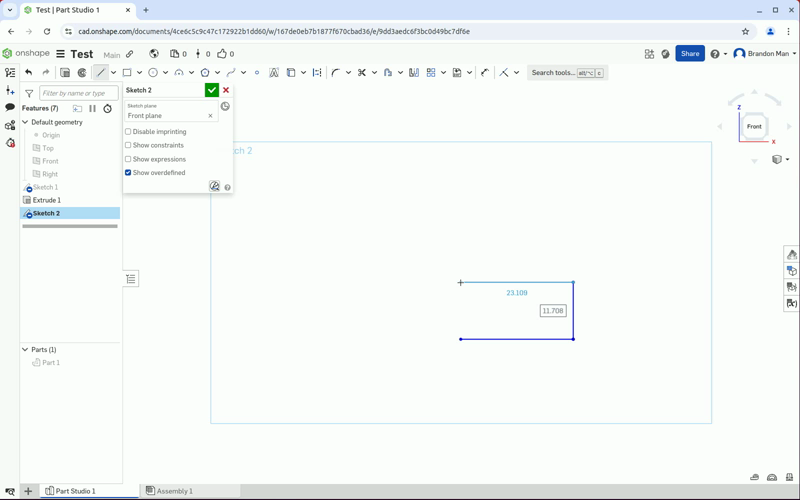
mouse_move(490, 282)
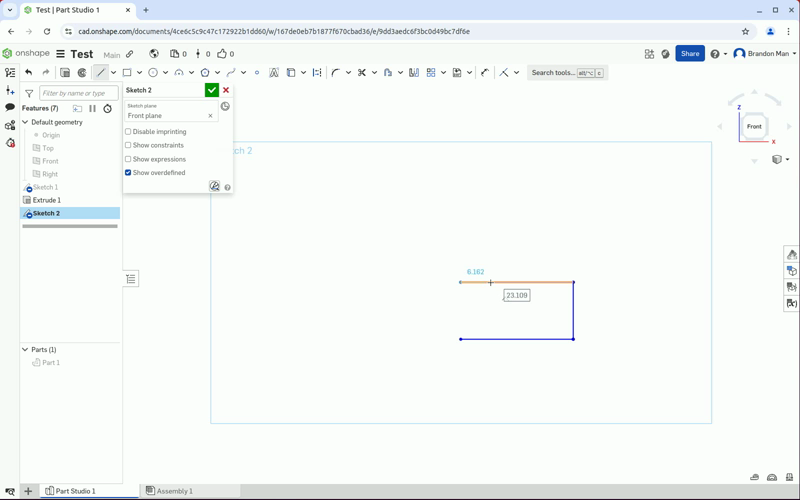
key_down(shift)
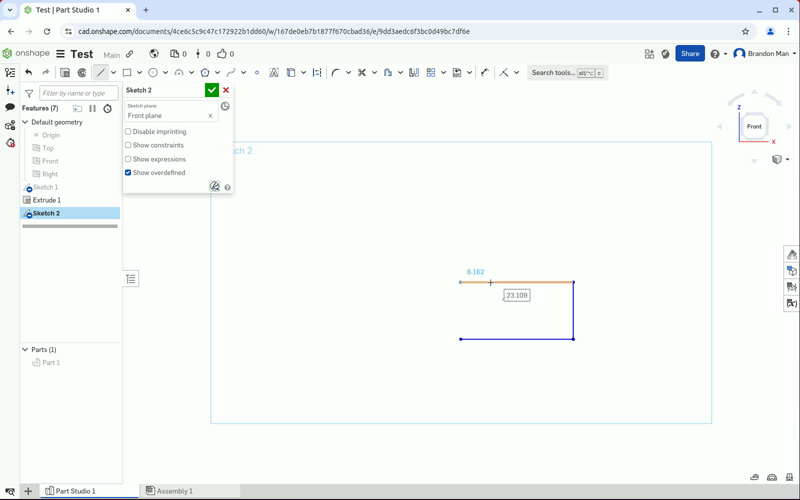
mouse_move(460, 339)
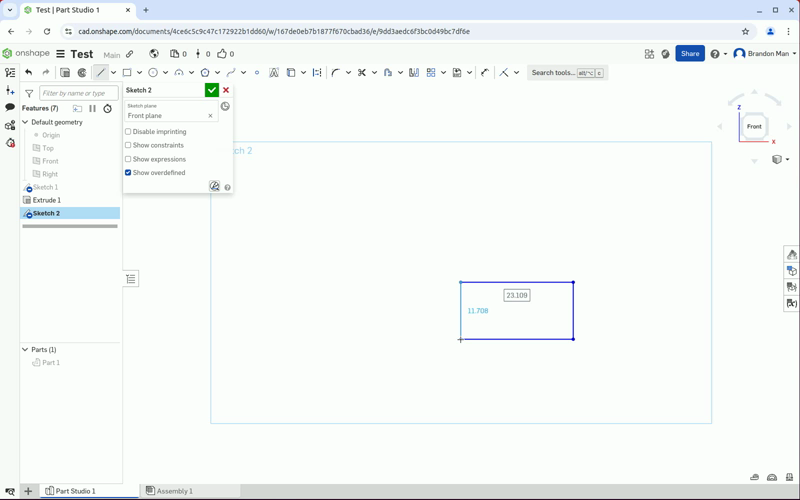
key_up(shift)
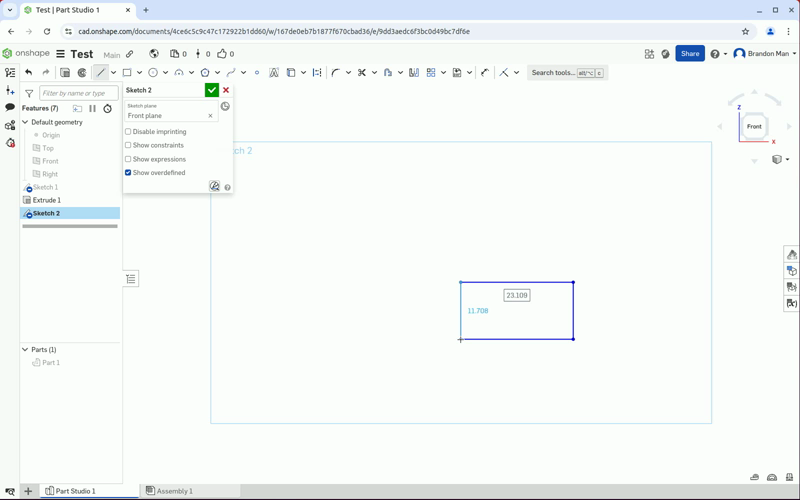
click(460, 339)
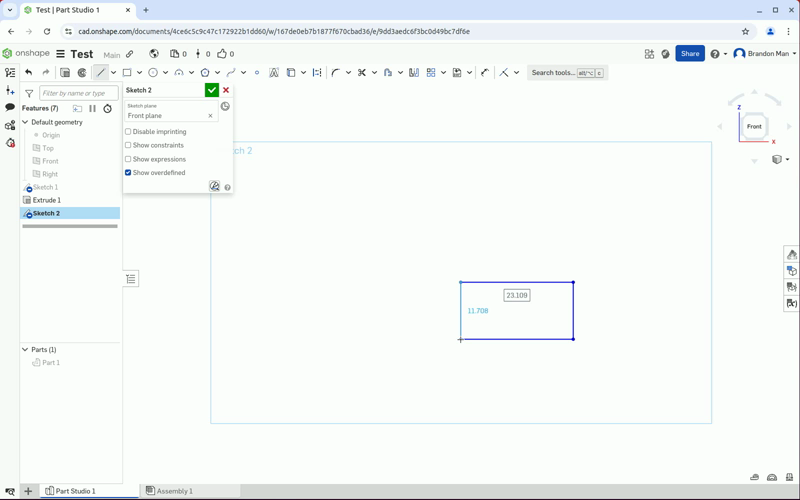
key(esc)
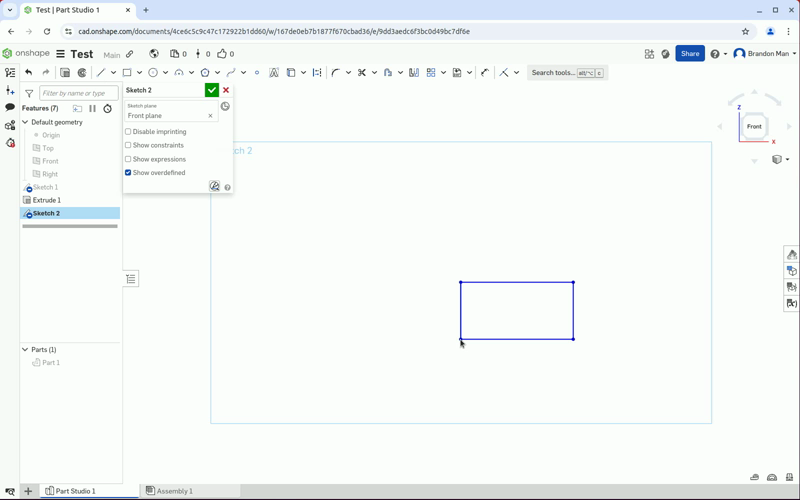
mouse_move(511, 296)
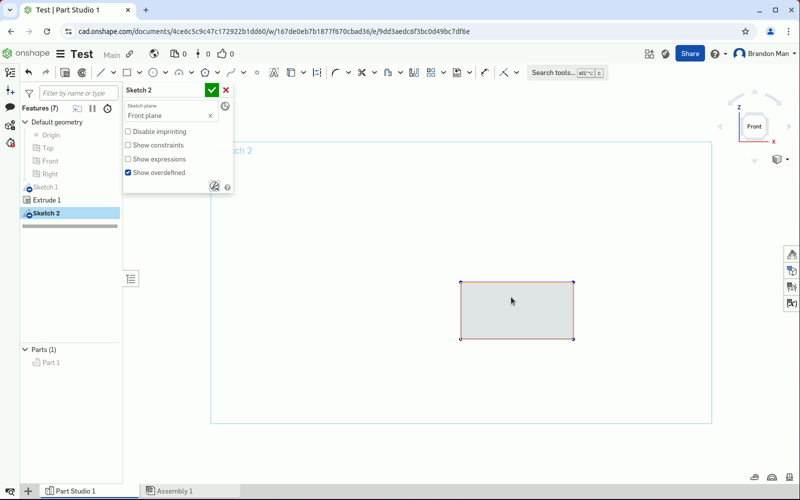
click(511, 296)
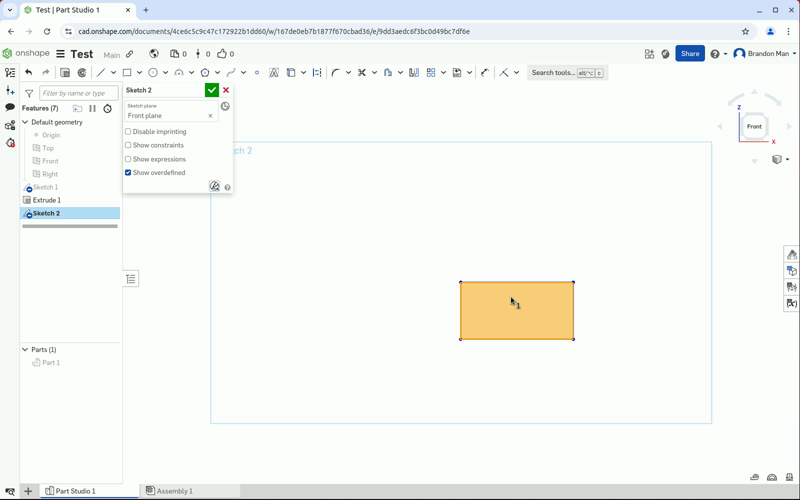
mouse_move(73, 352)
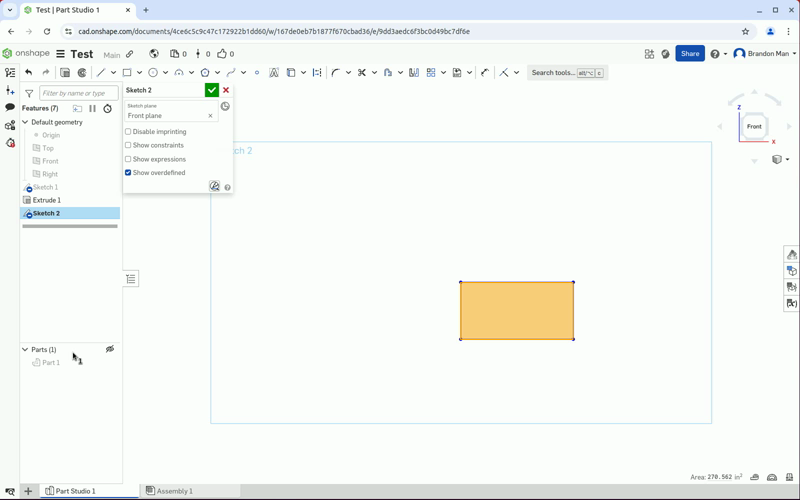
key(shift+y)
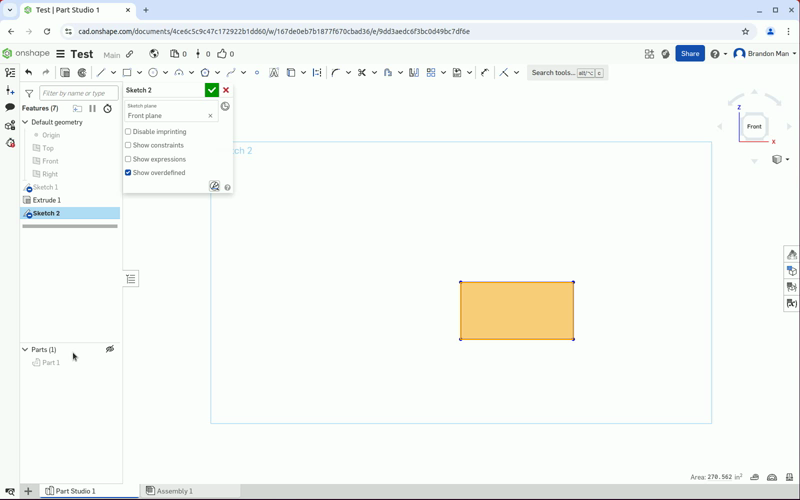
key(shift+e)
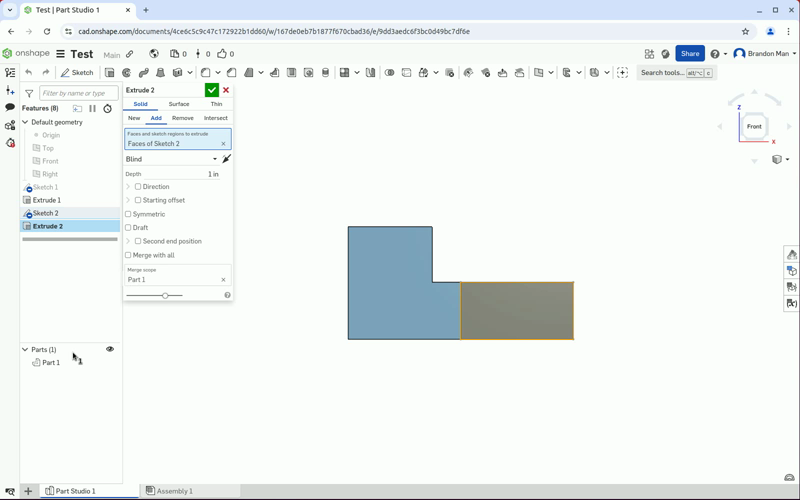
mouse_move(143, 106)
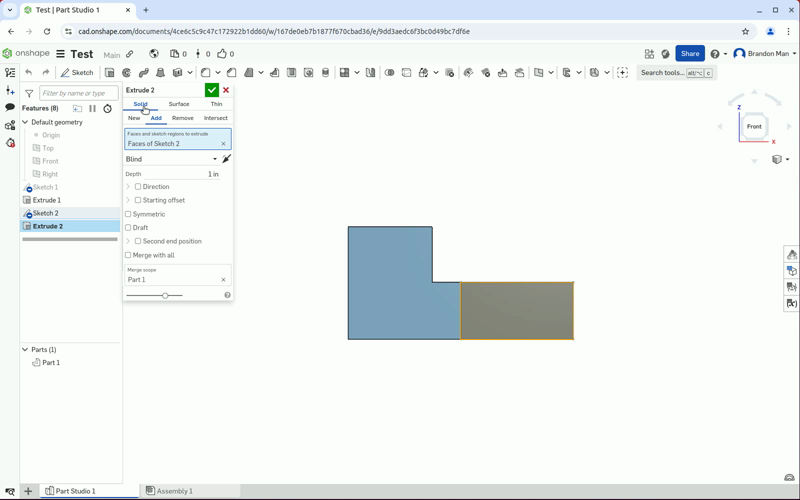
click(143, 106)
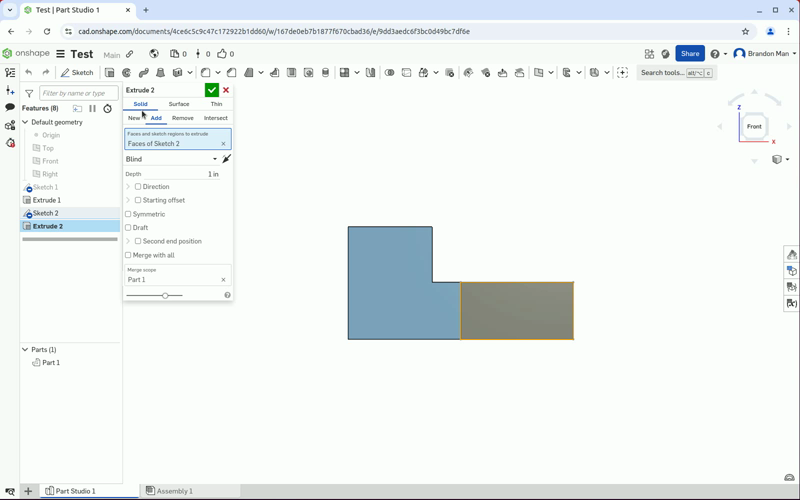
mouse_move(137, 120)
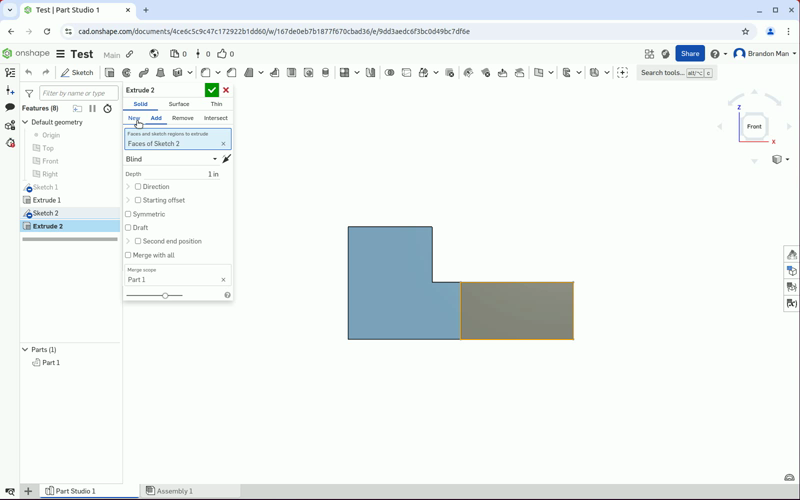
click(137, 120)
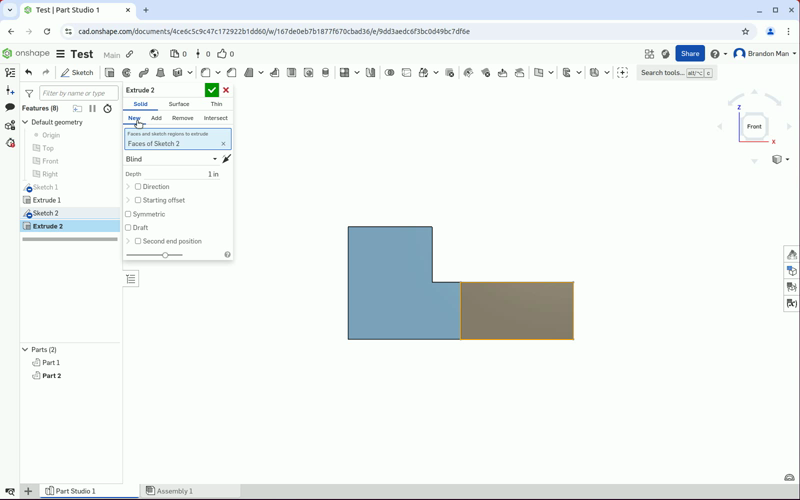
key(tab, 4)
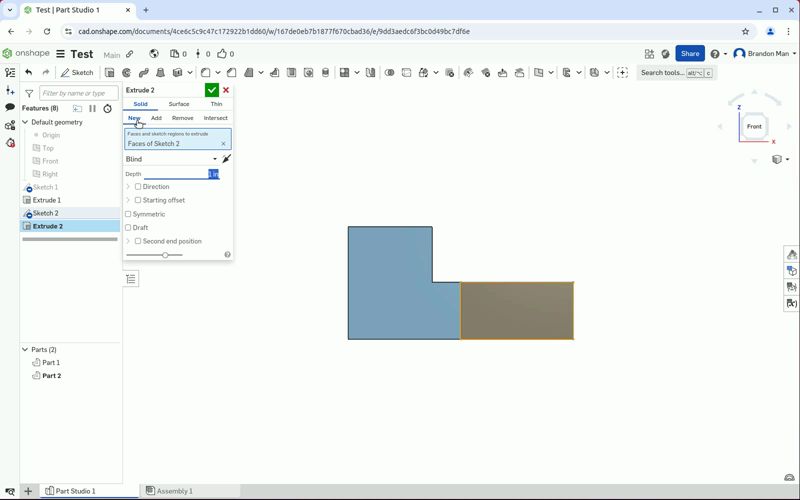
text(23.108)
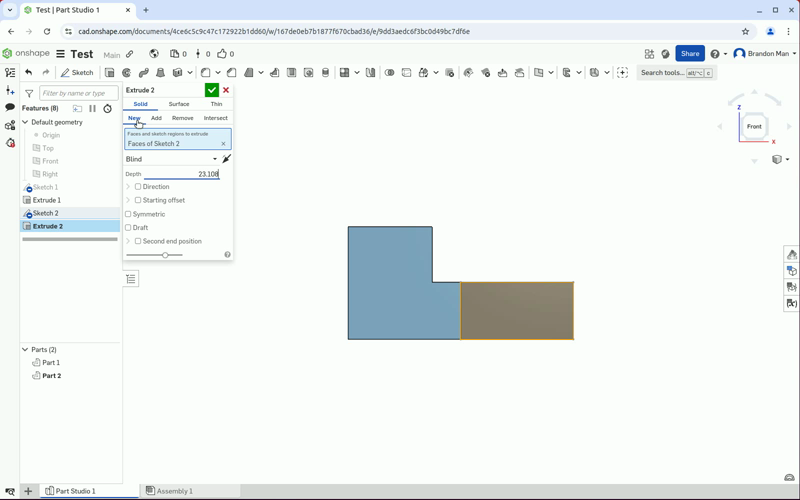
key(enter)
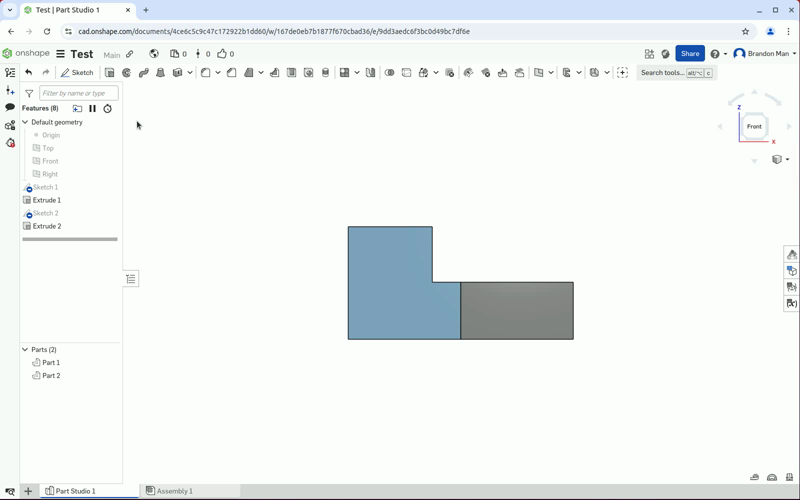
key(shift+h)
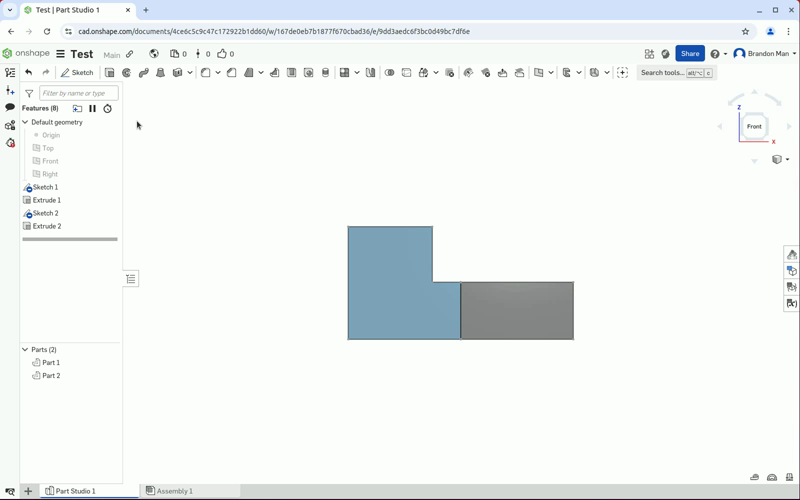
key(shift+h)
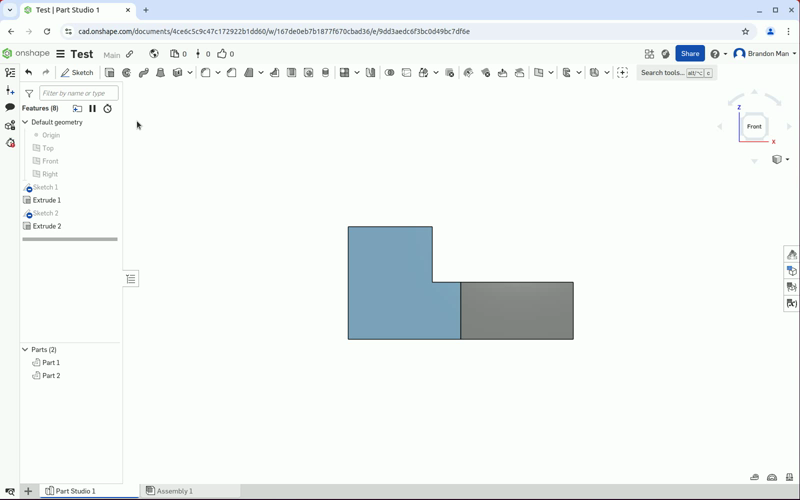
mouse_move(73, 189)
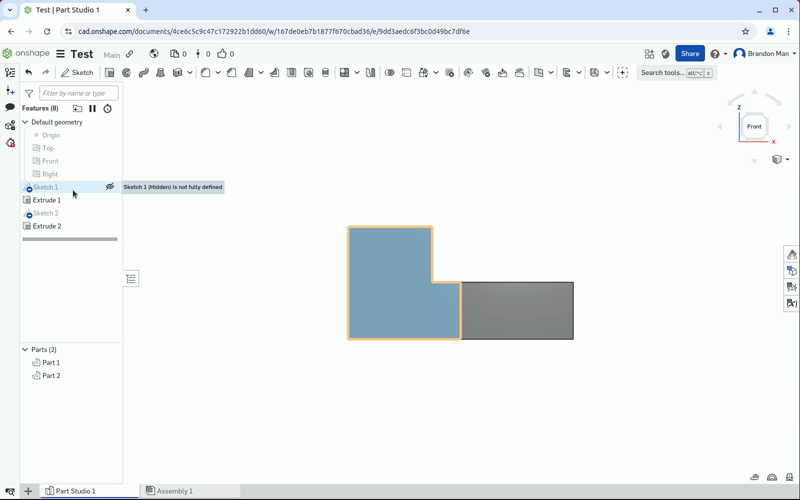
click(73, 189)
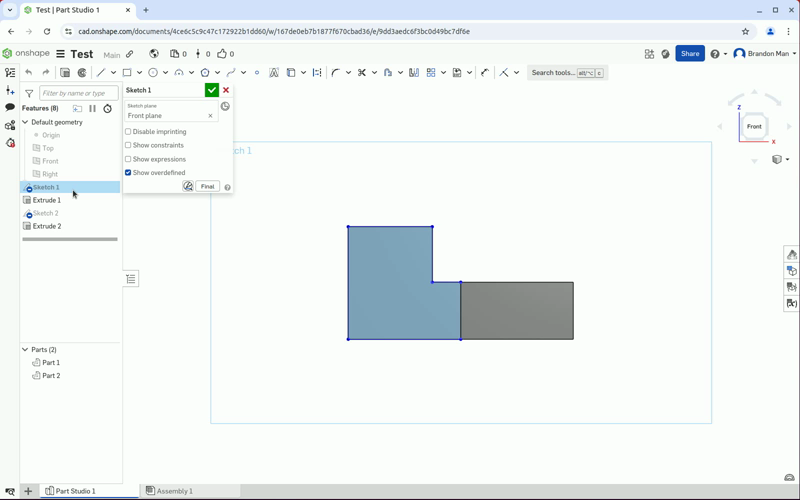
mouse_move(229, 92)
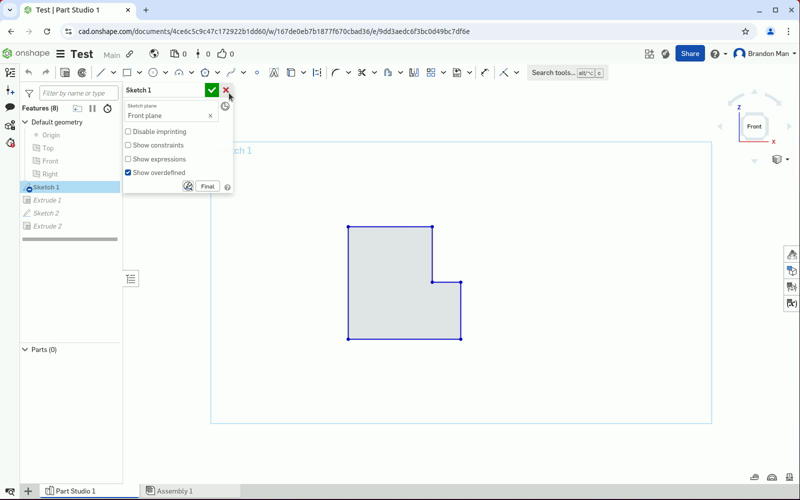
click(229, 92)
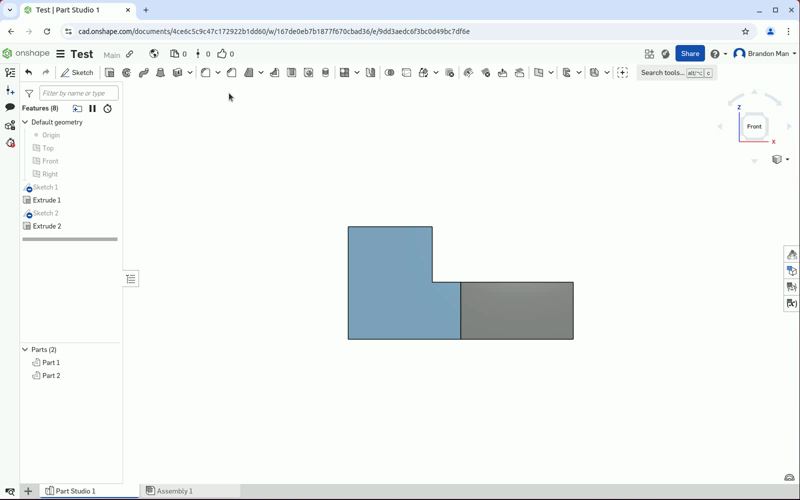
mouse_move(541, 75)
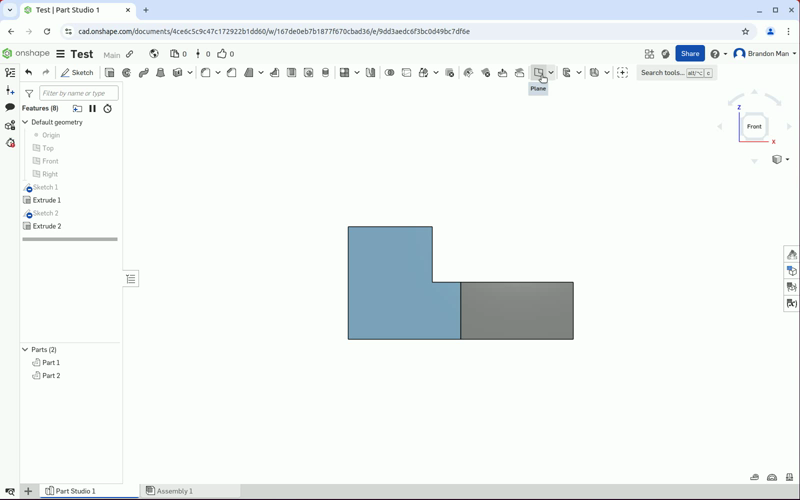
click(541, 75)
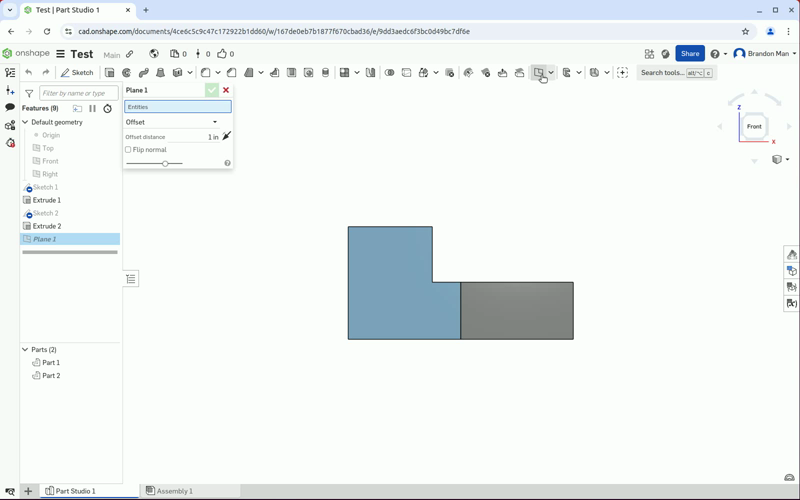
mouse_move(73, 163)
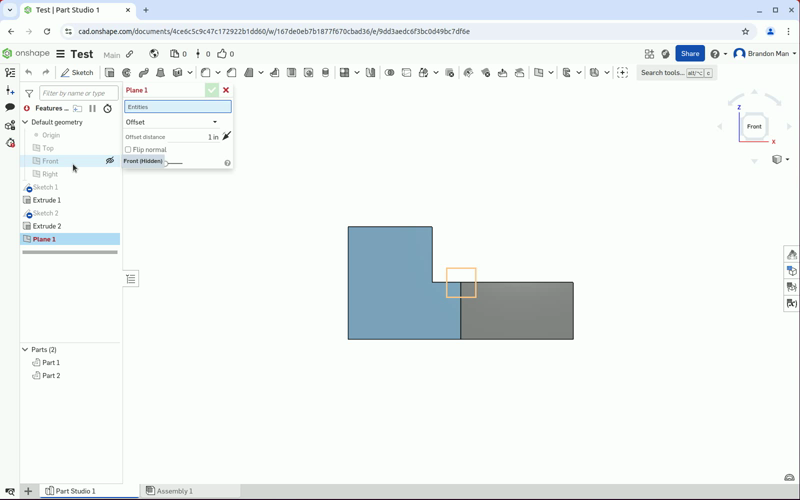
click(73, 163)
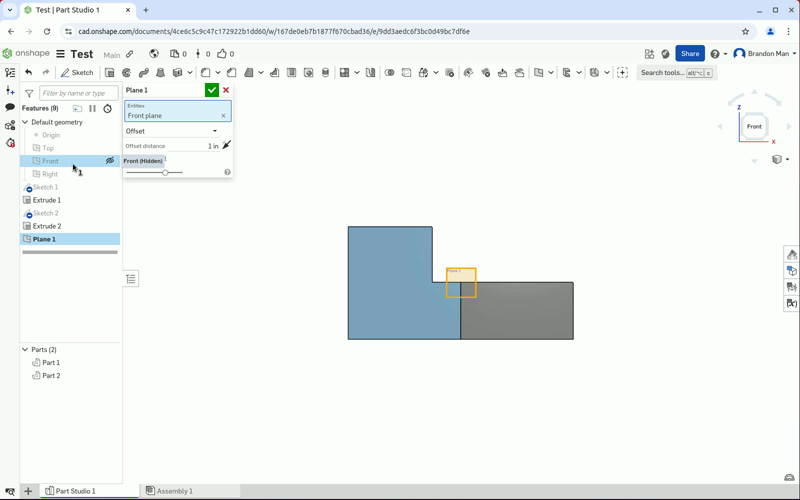
key(tab, 2)
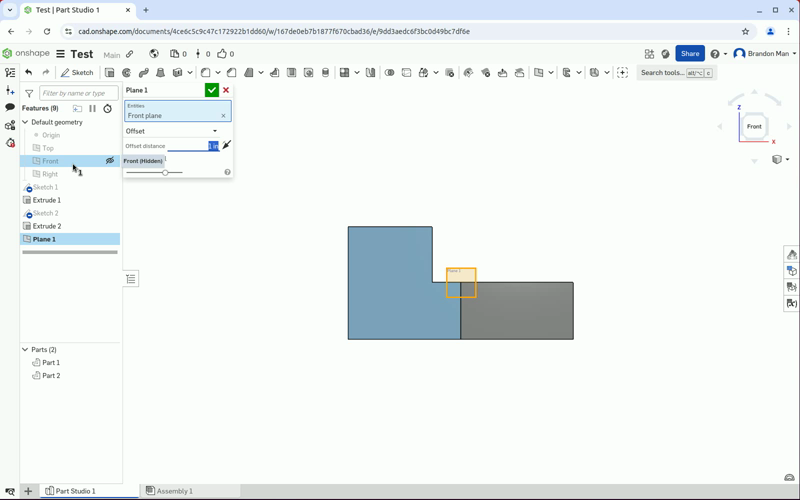
text(23.108)
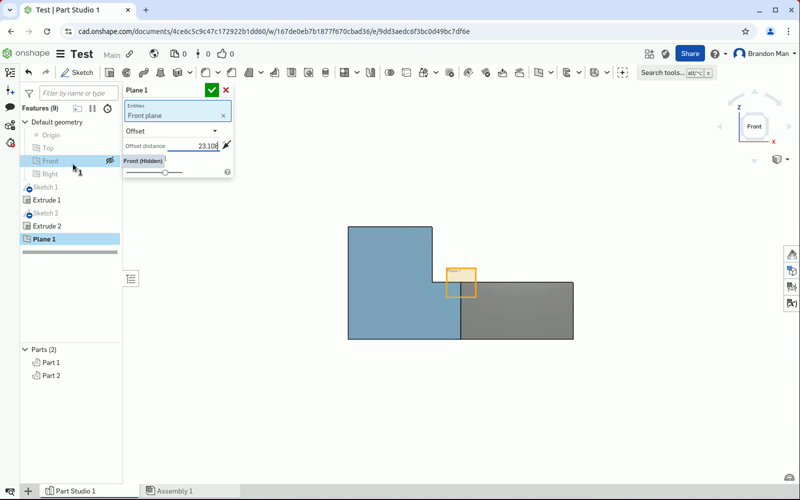
key(enter, 2)
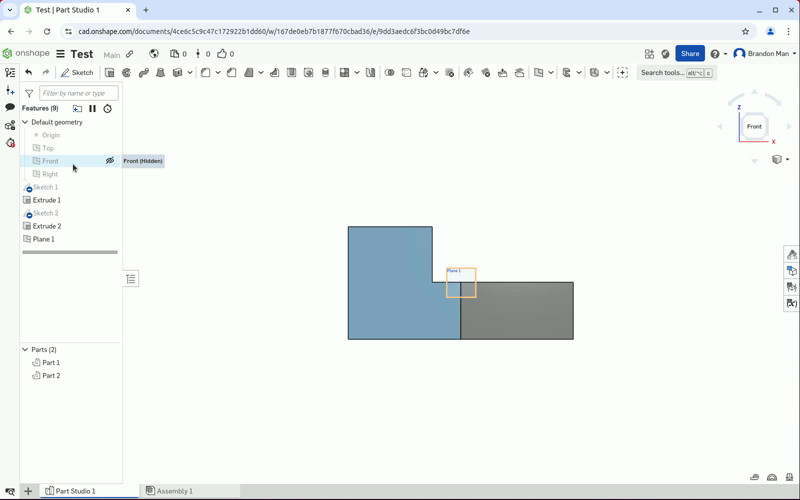
key(shift+s)
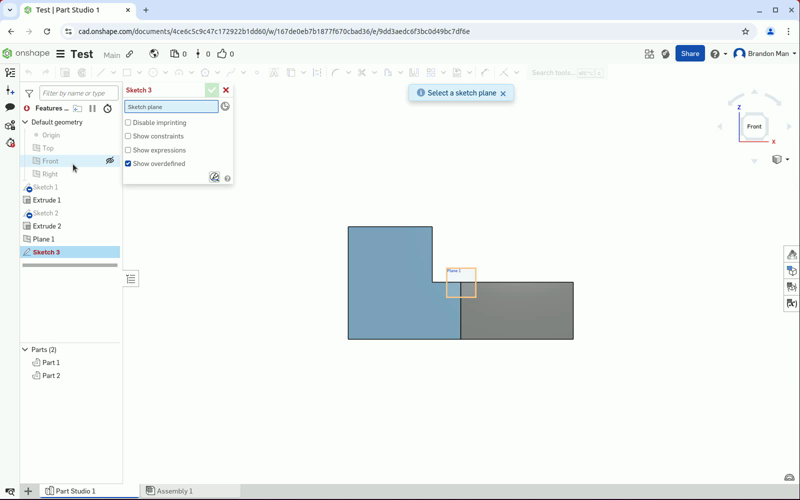
mouse_move(73, 241)
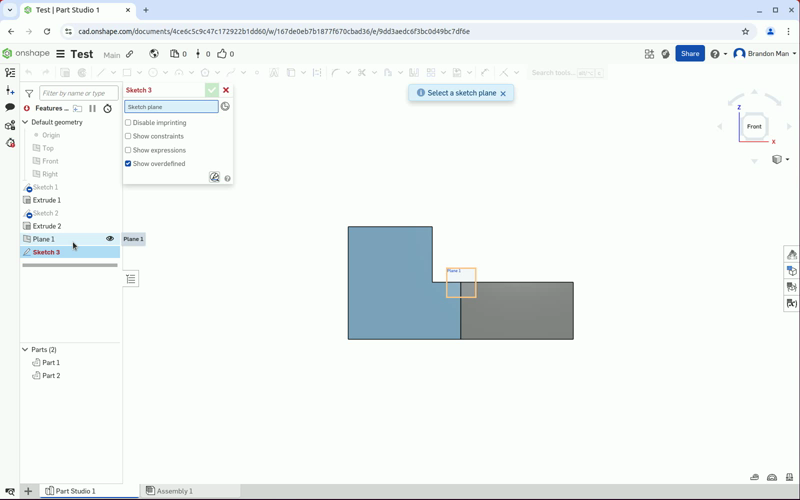
click(73, 241)
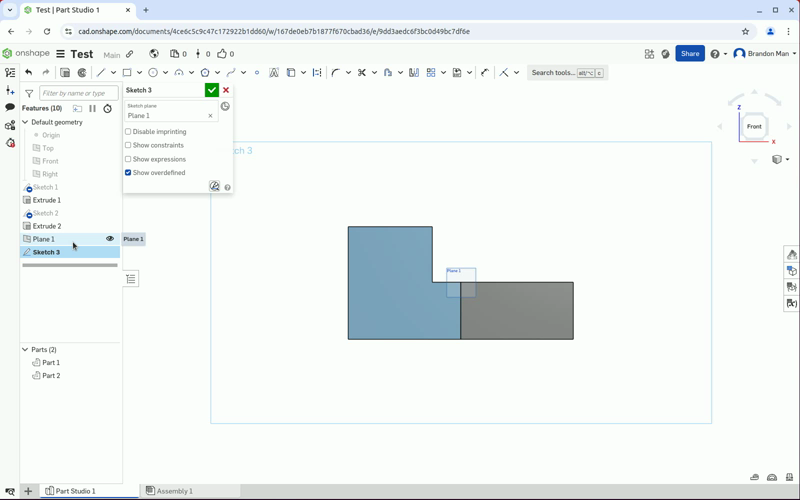
mouse_move(73, 352)
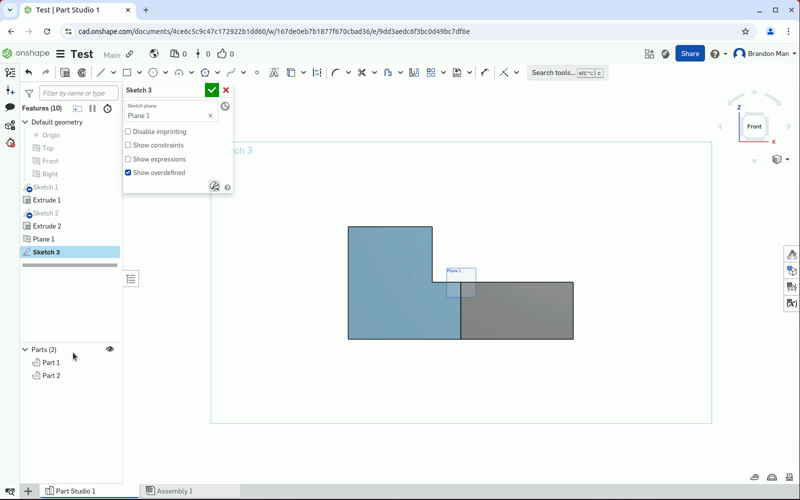
key(y)
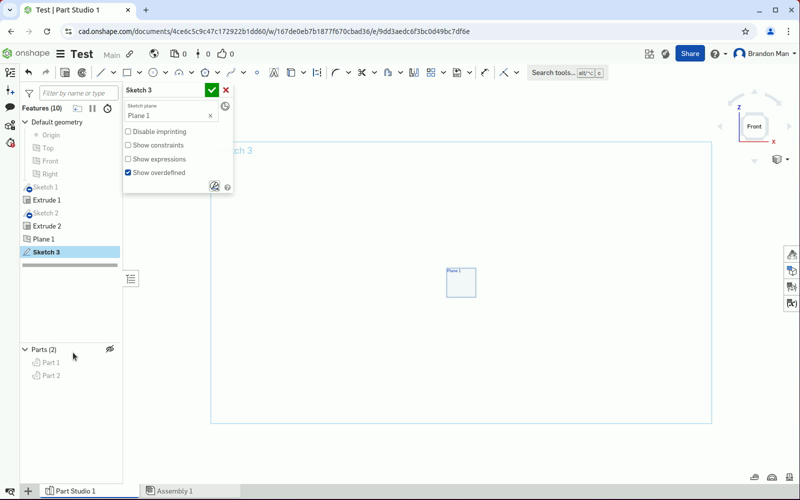
key(l)
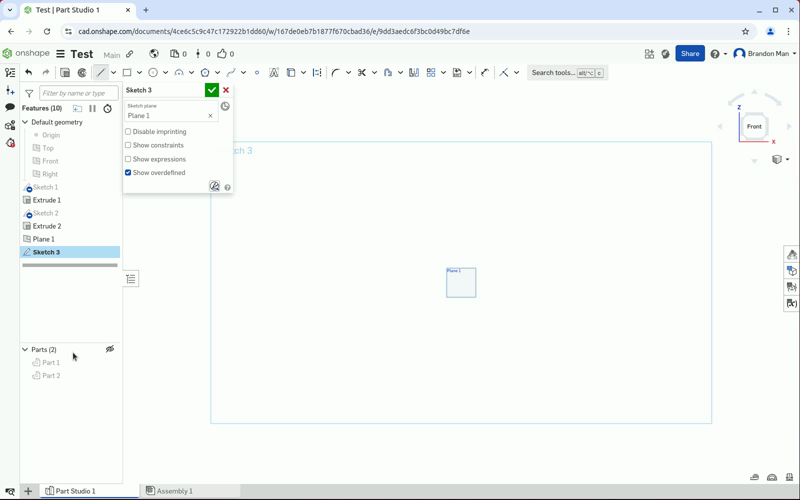
key_down(shift)
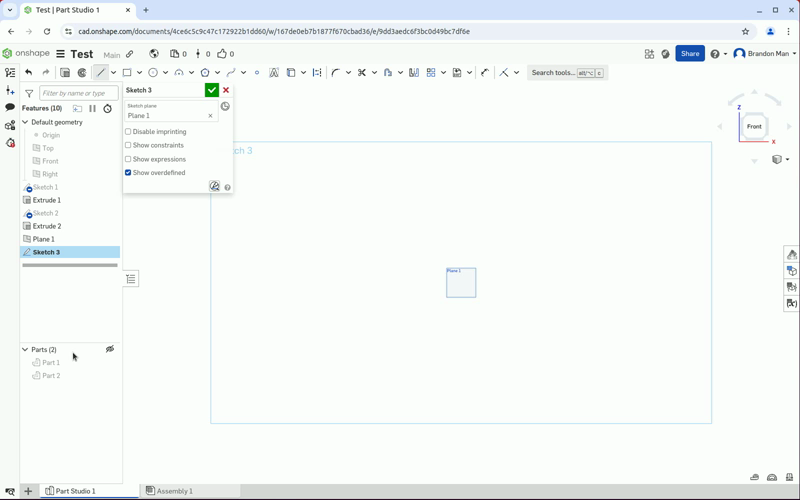
mouse_move(460, 339)
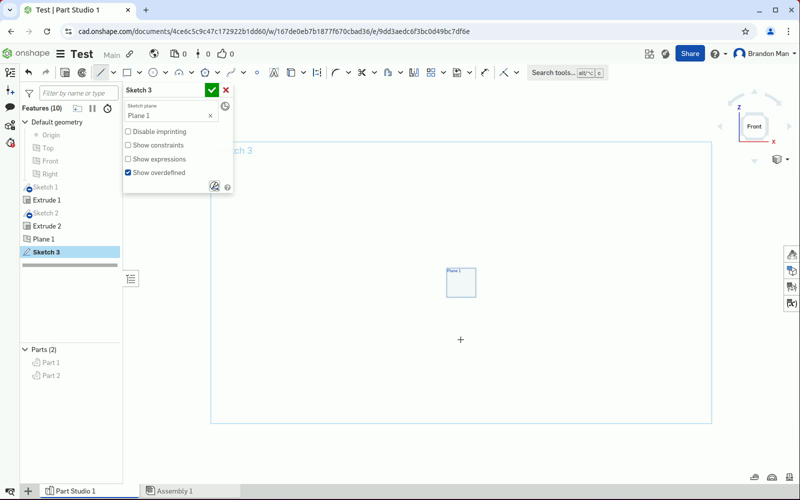
click(460, 339)
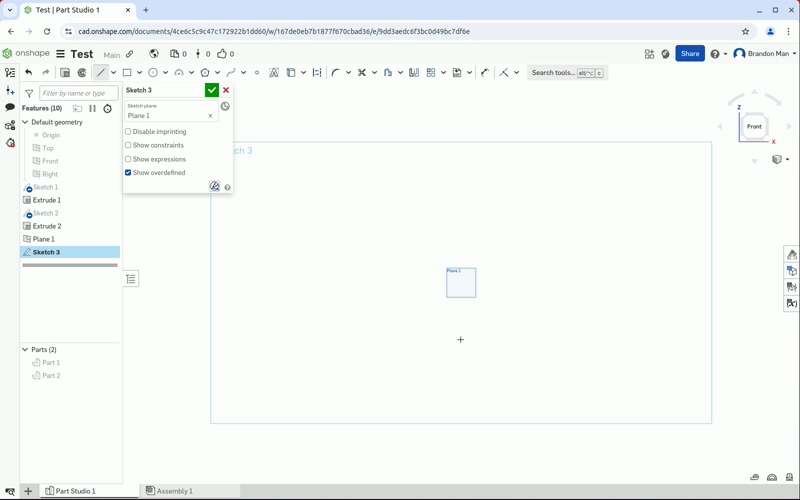
key_up(shift)
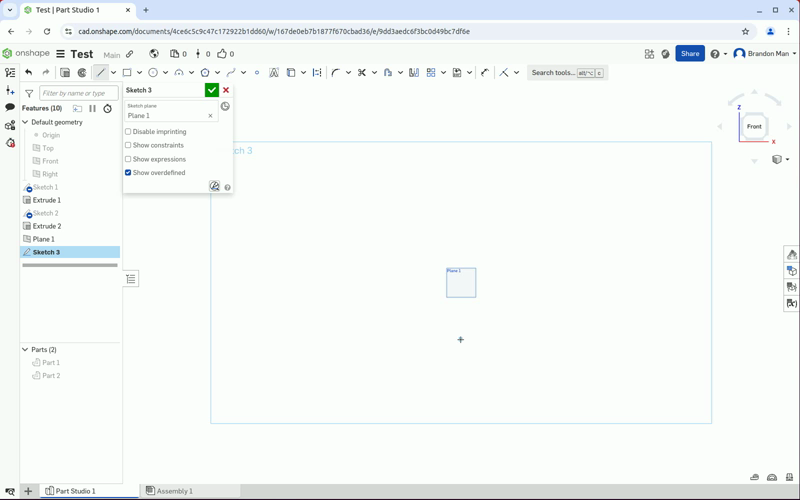
key_down(shift)
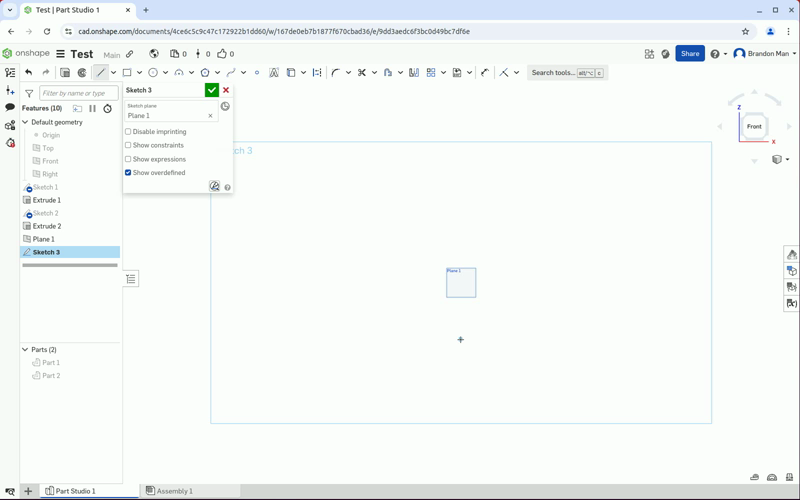
mouse_move(573, 339)
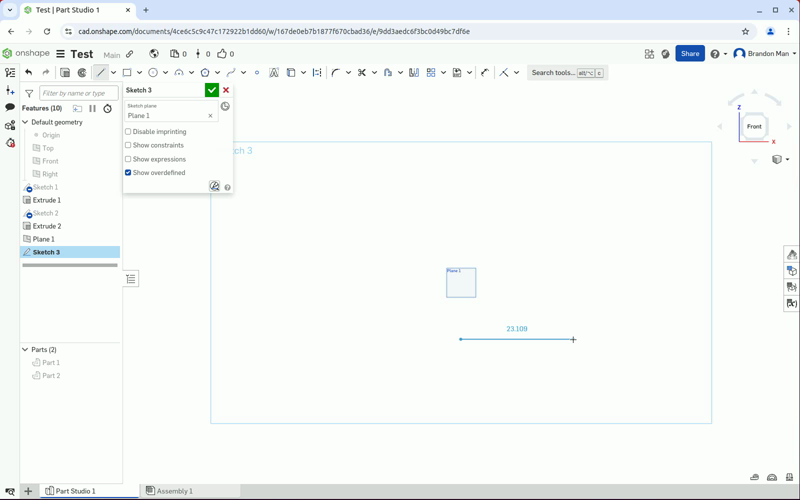
click(573, 339)
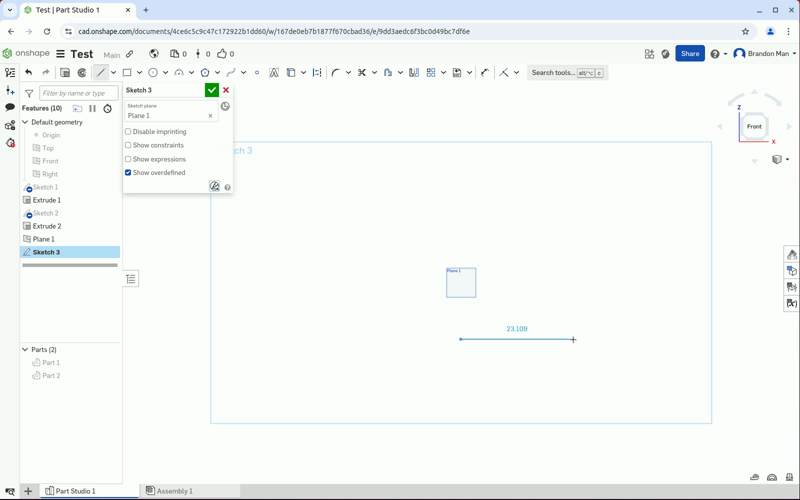
key_up(shift)
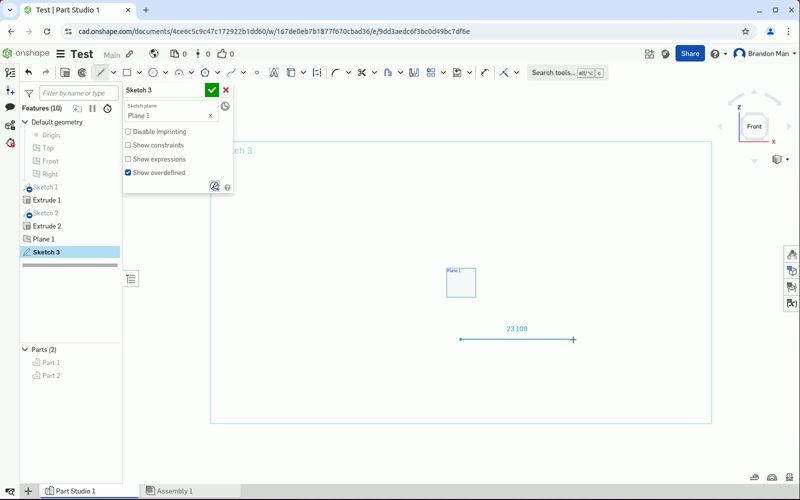
key_down(shift)
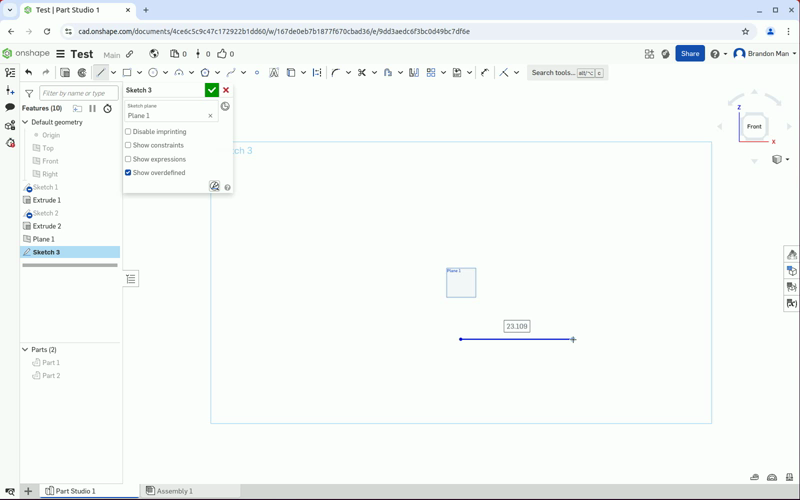
mouse_move(589, 339)
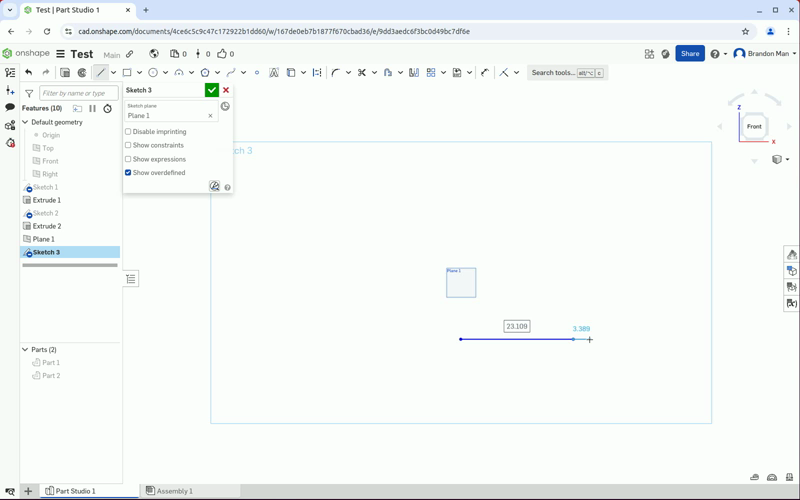
mouse_move(573, 282)
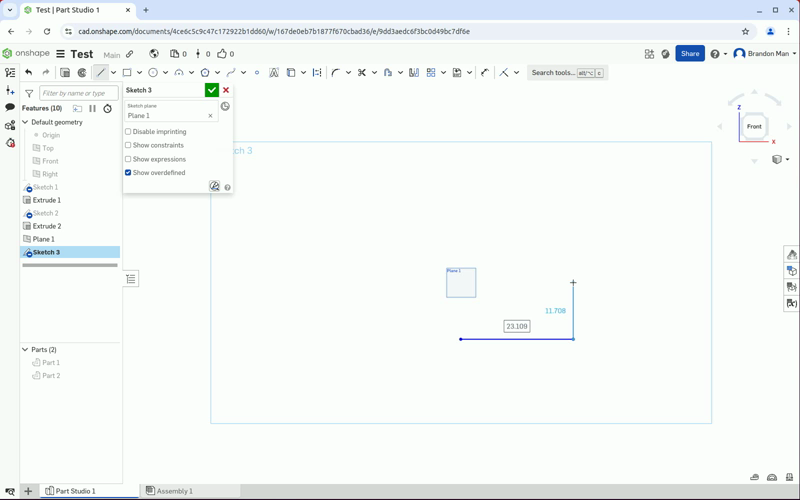
click(573, 282)
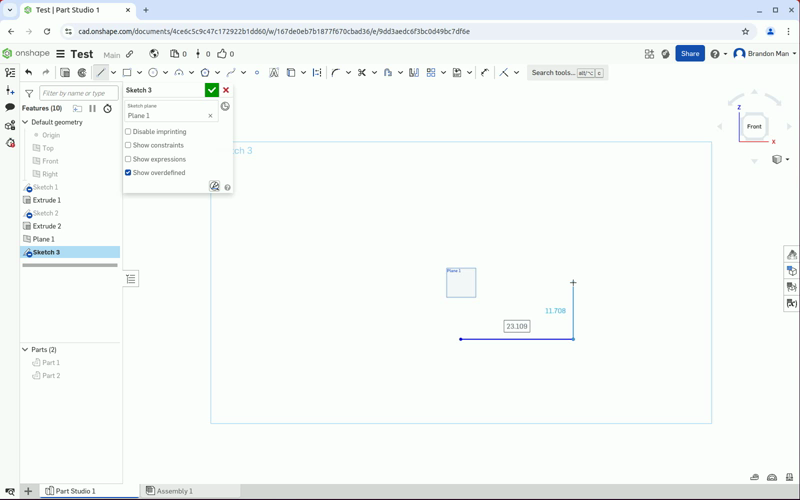
key_up(shift)
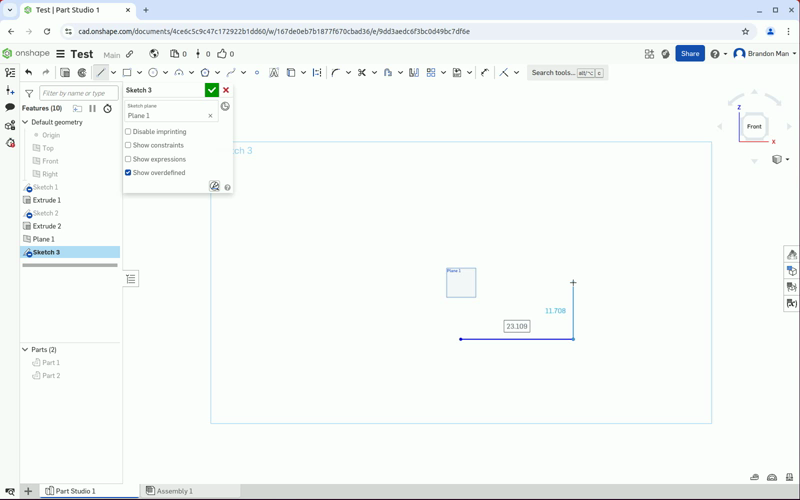
key_down(shift)
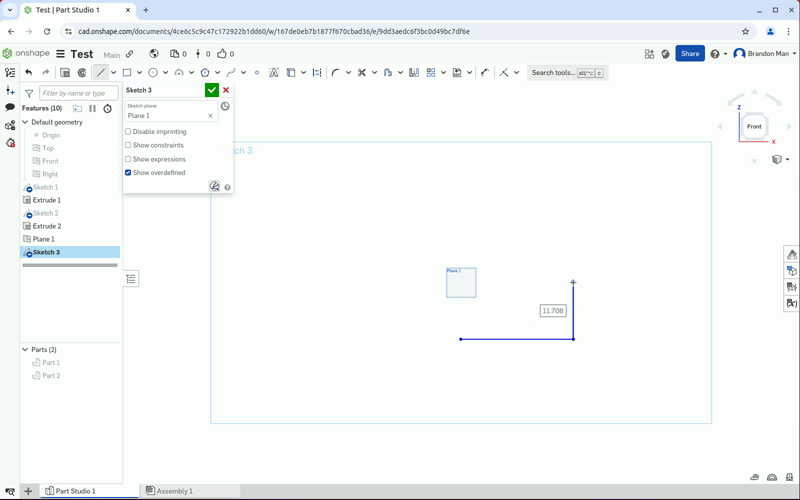
mouse_move(460, 282)
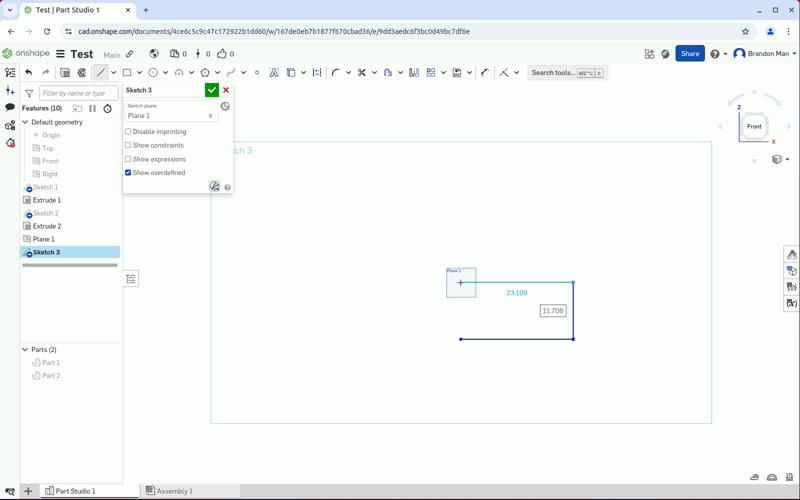
click(460, 282)
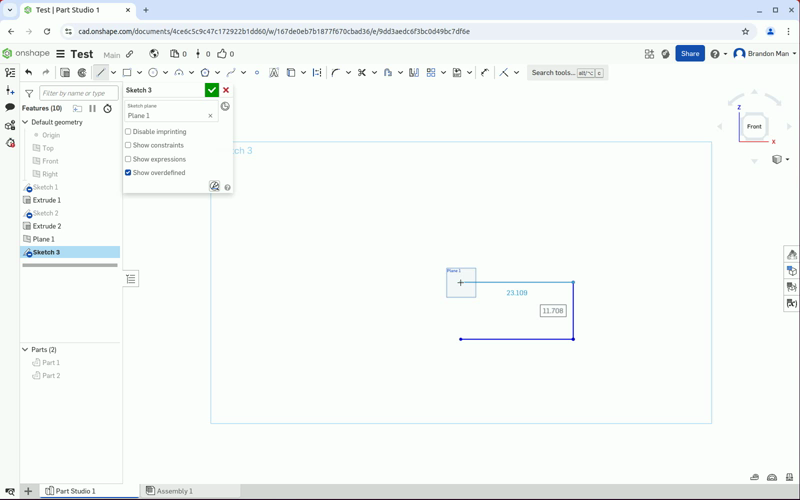
key_up(shift)
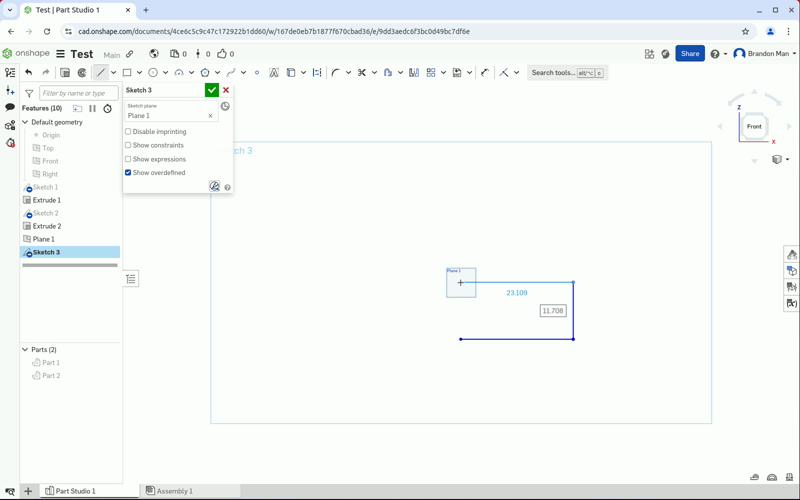
mouse_move(490, 282)
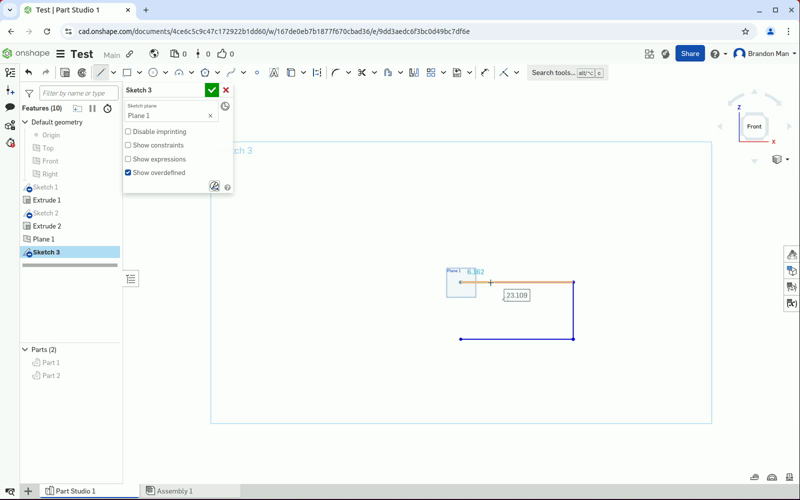
key_down(shift)
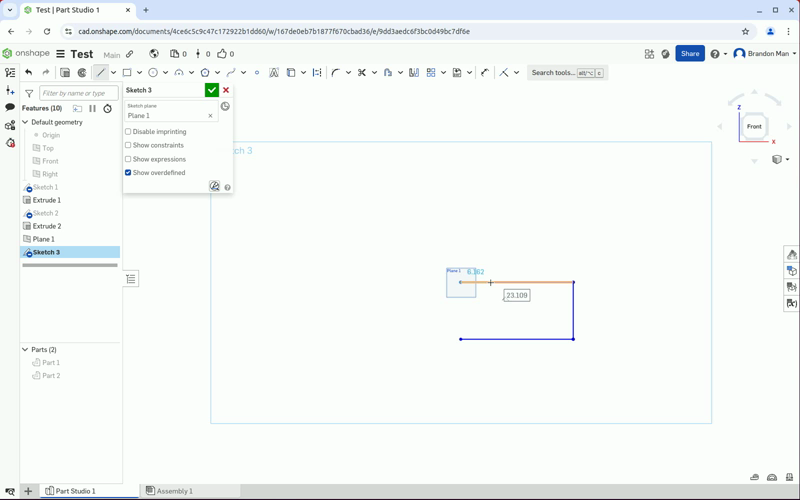
mouse_move(460, 339)
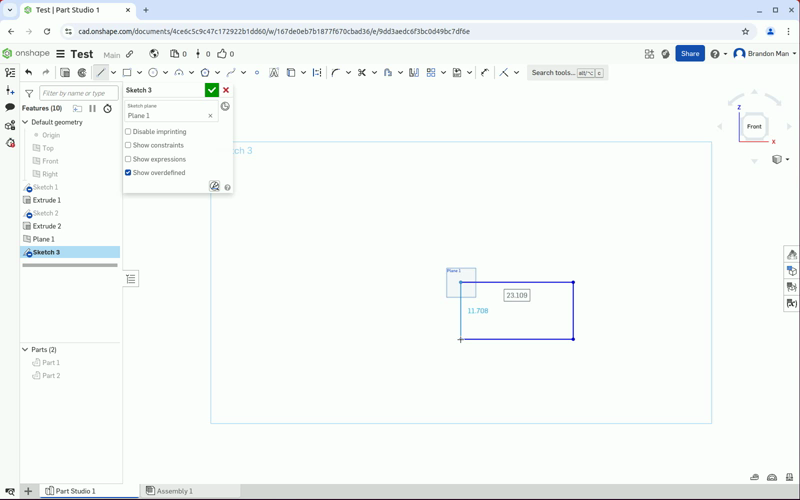
key_up(shift)
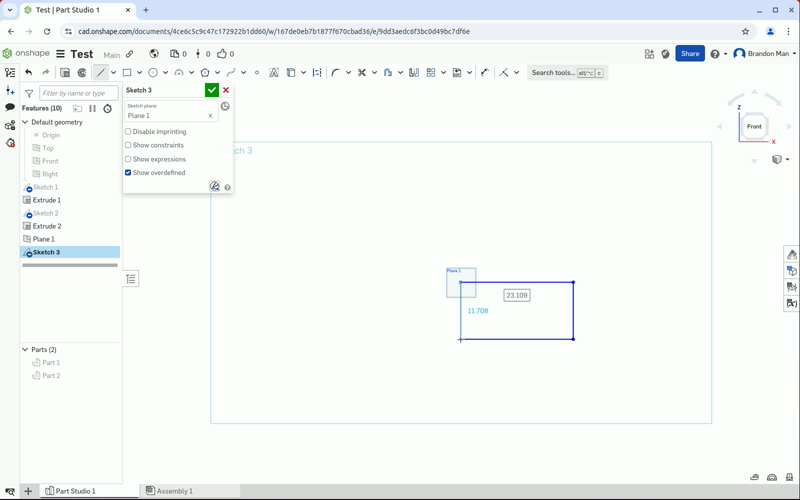
click(460, 339)
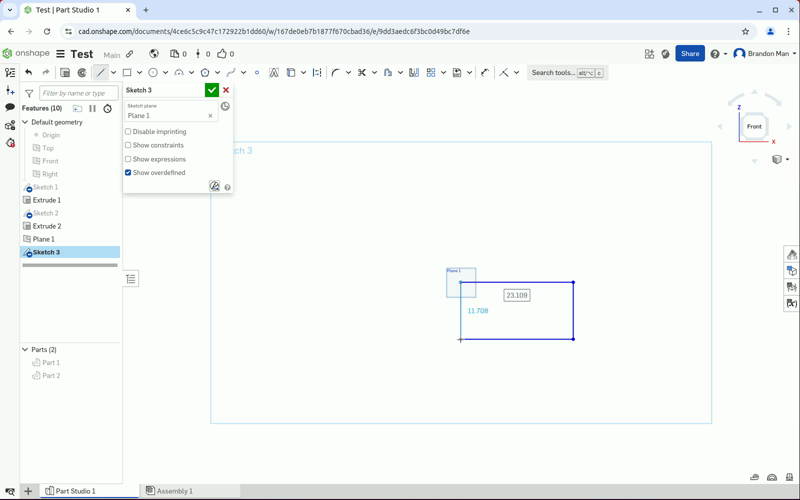
key(esc)
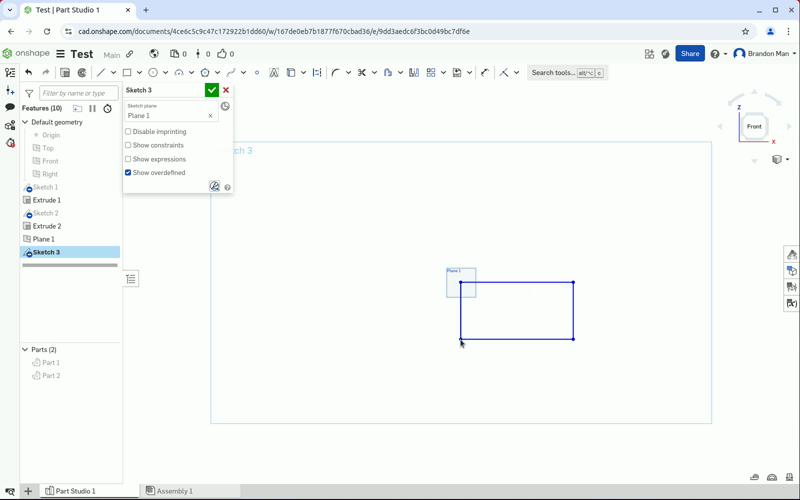
mouse_move(561, 322)
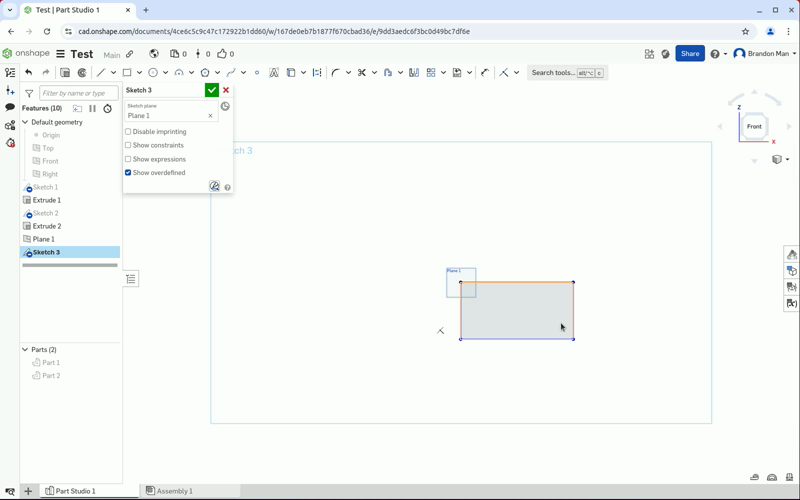
click(561, 322)
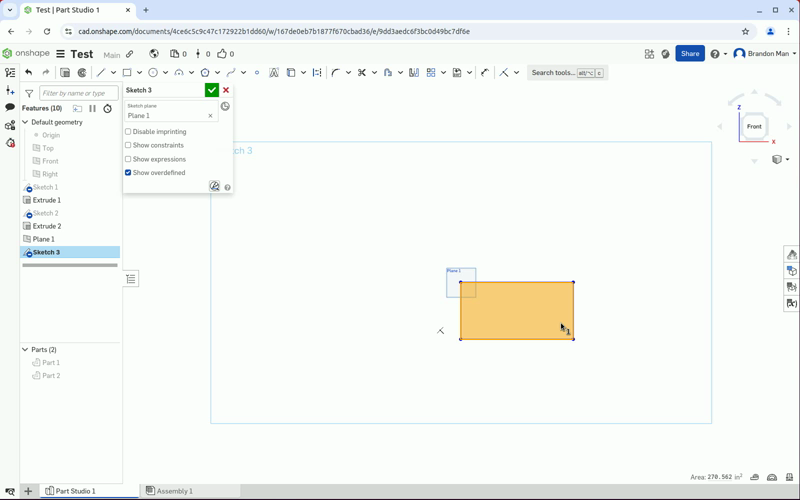
mouse_move(73, 352)
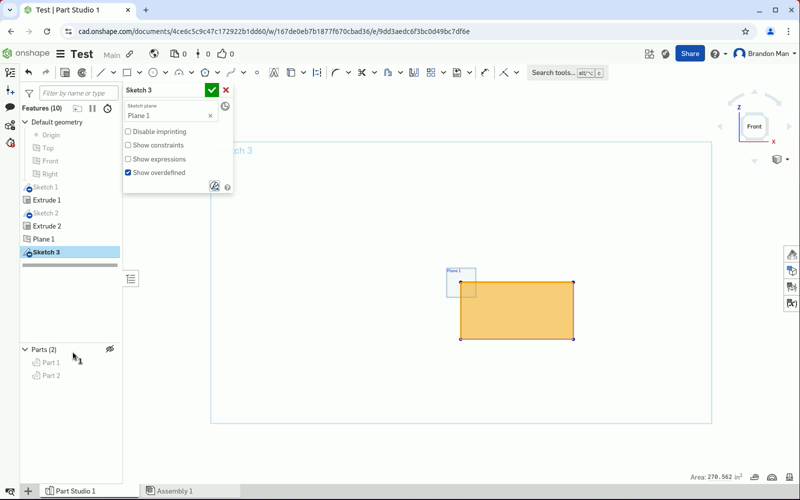
key(shift+y)
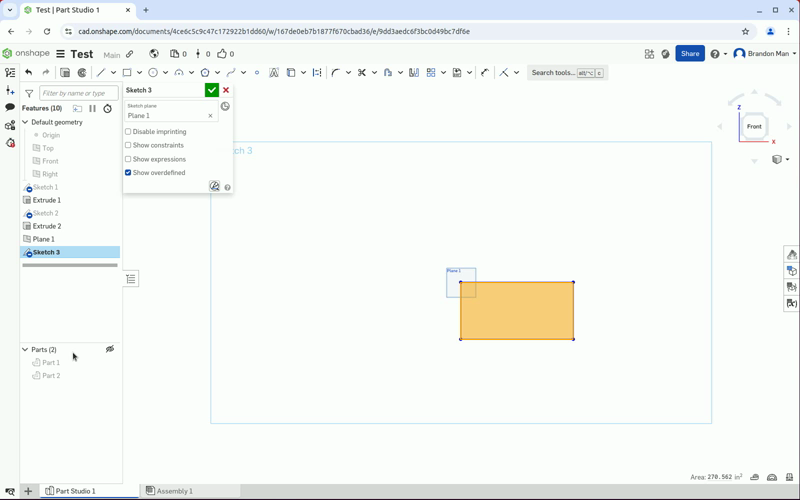
key(shift+e)
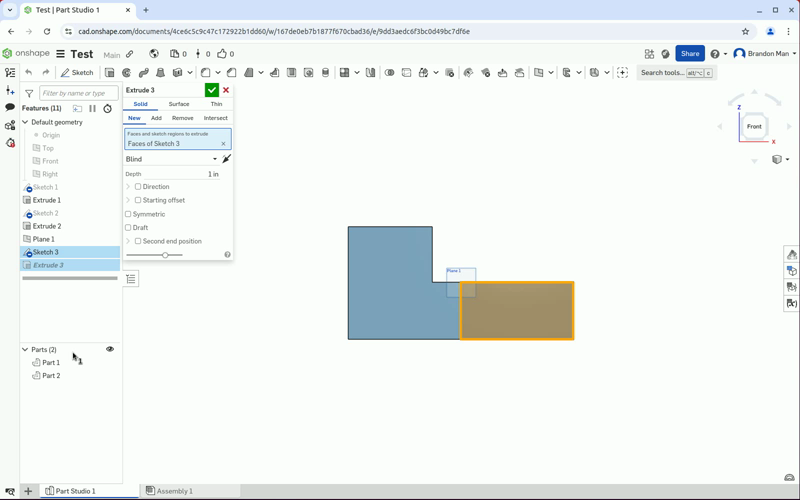
mouse_move(143, 106)
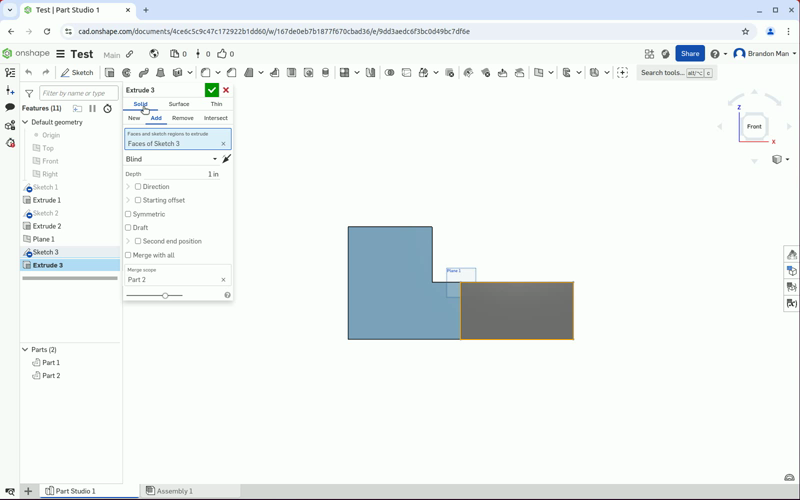
click(143, 106)
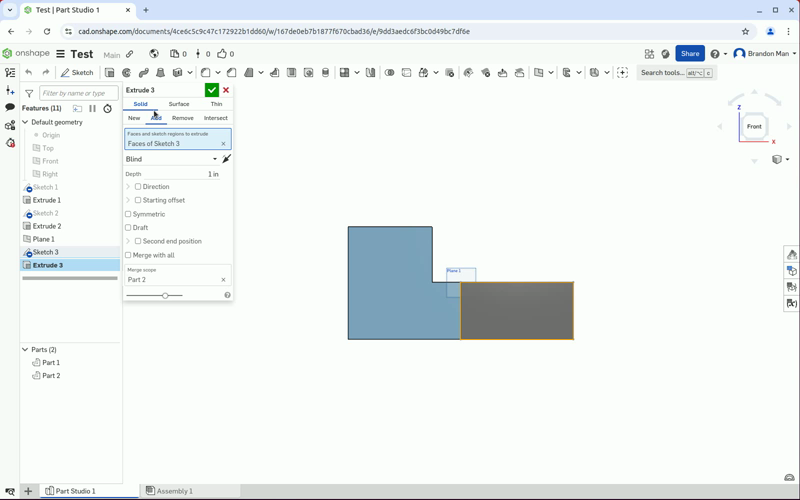
mouse_move(186, 120)
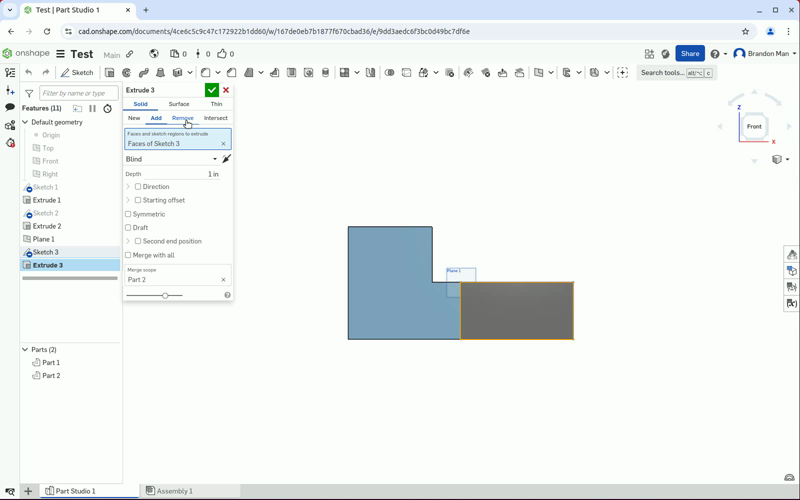
click(186, 120)
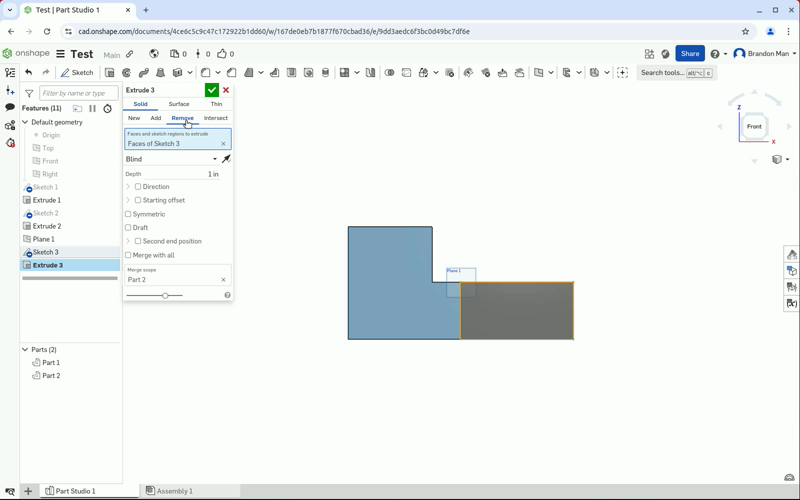
key(tab, 4)
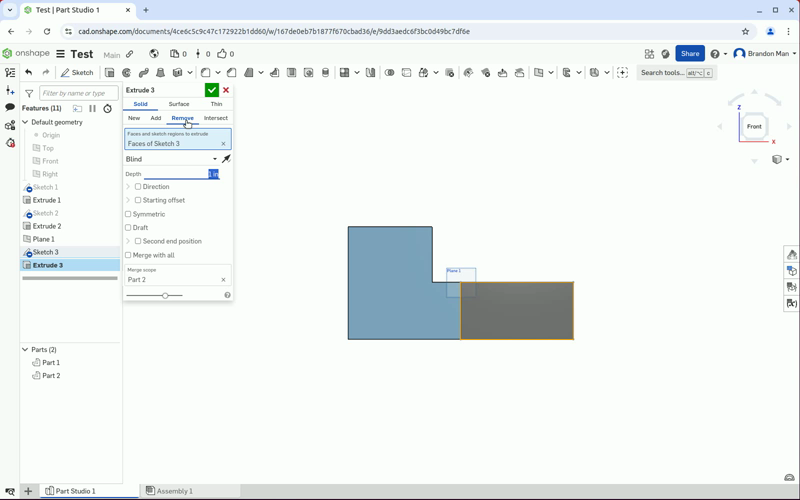
text(17.331)
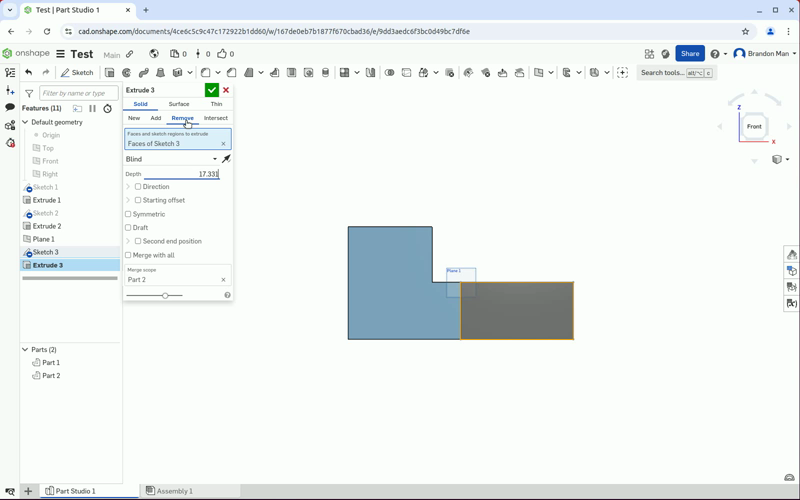
key(tab, 6)
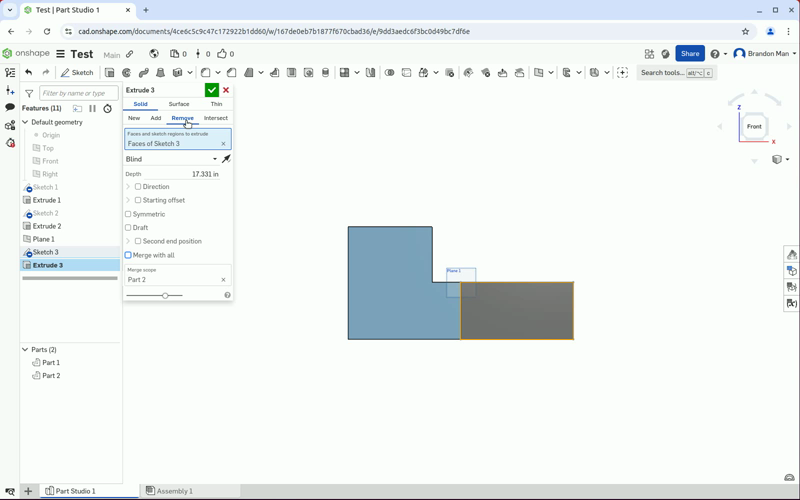
key(space)
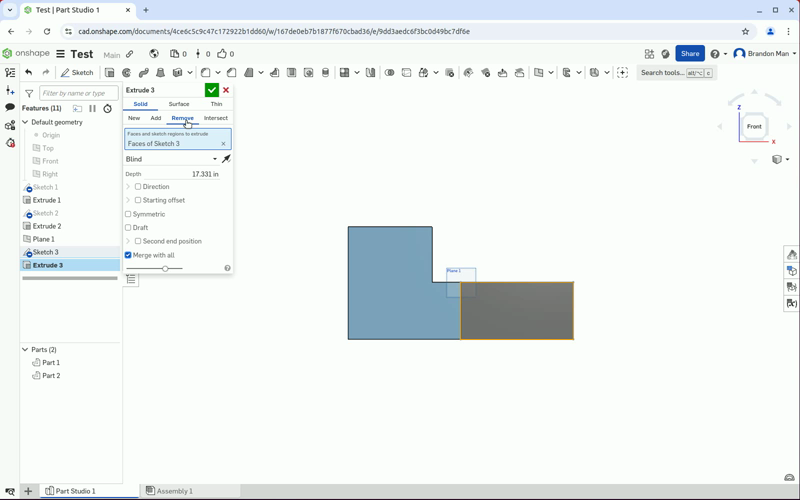
key(enter)
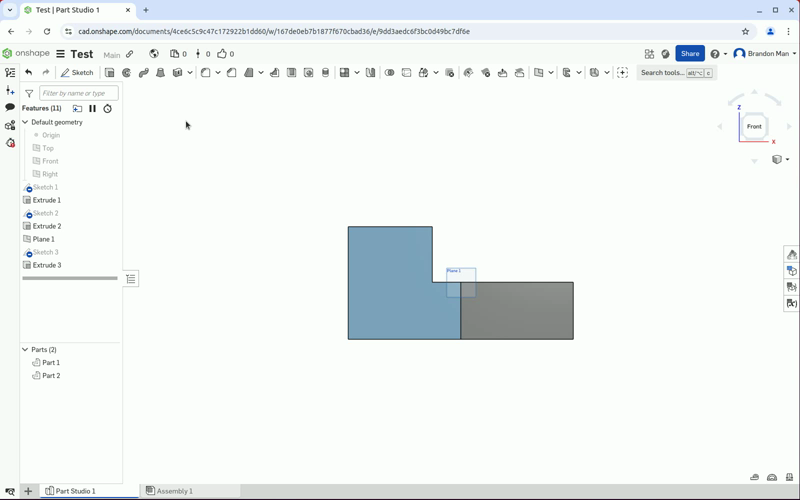
key(shift+h)
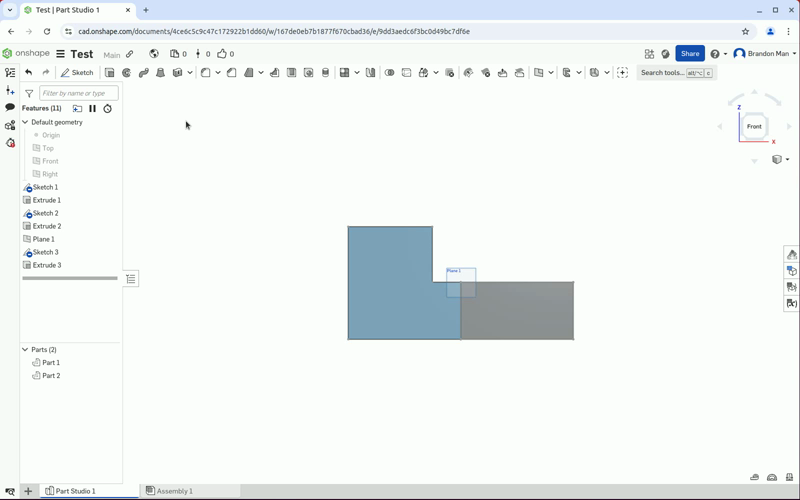
key(shift+h)
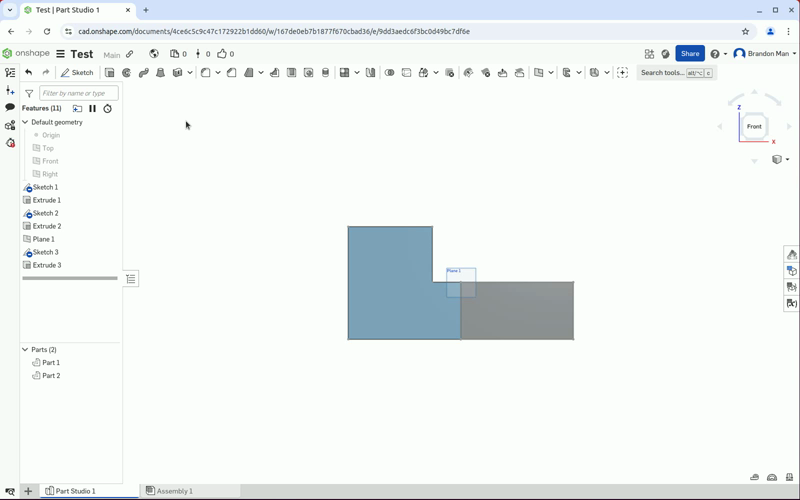
key(shift+7)
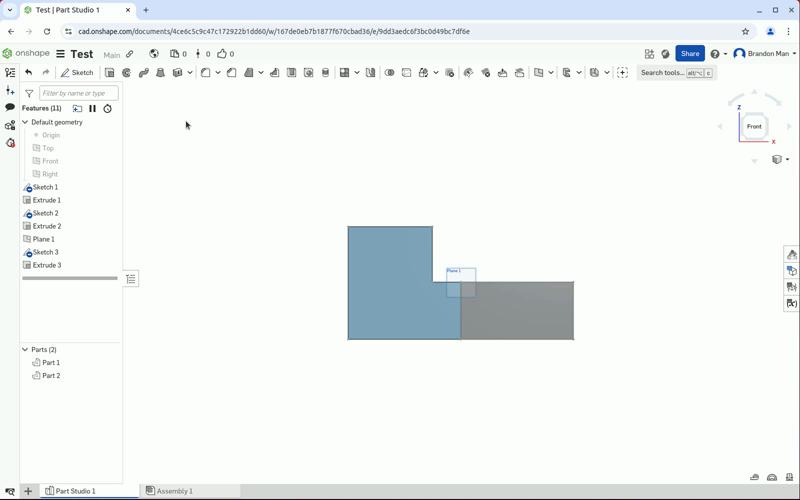
key(left, 2)
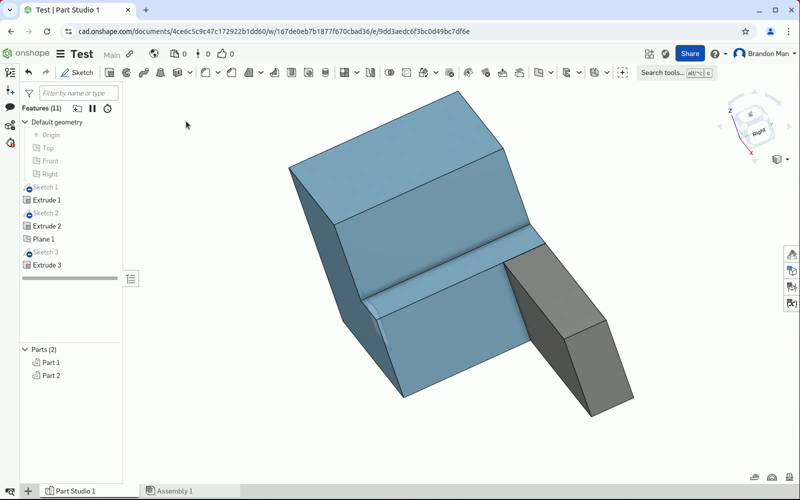
key(down, 2)
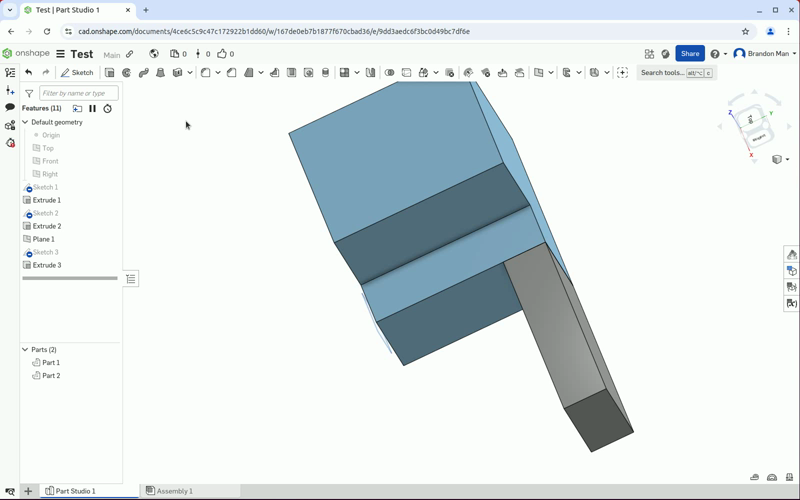
key(up, 2)
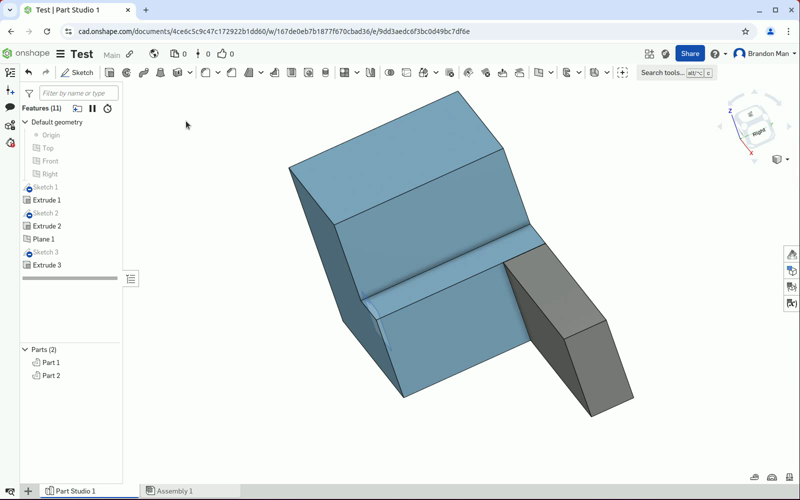
key(right, 2)
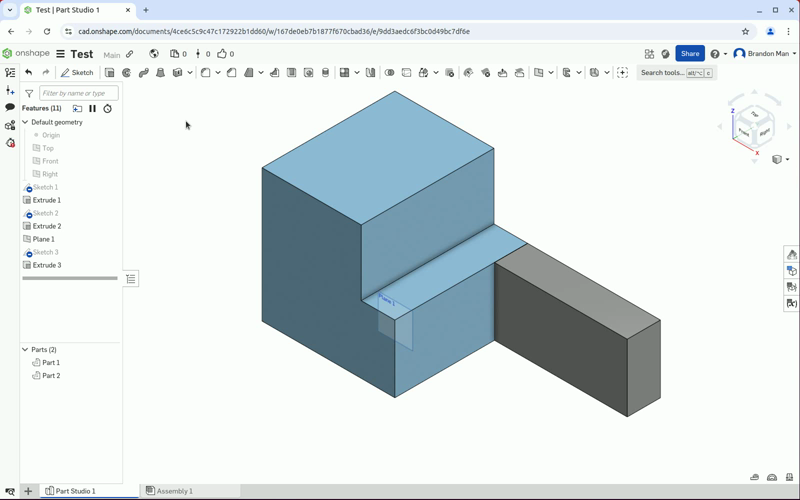
mouse_move(73, 189)
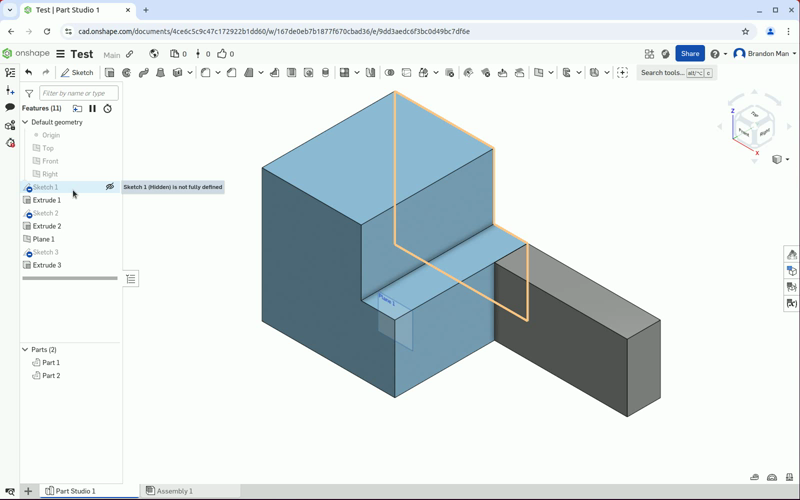
click(73, 189)